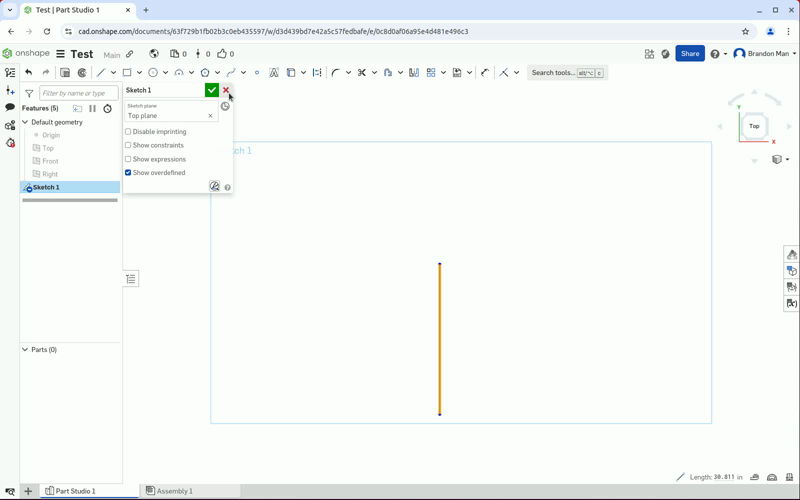
key(shift+h)
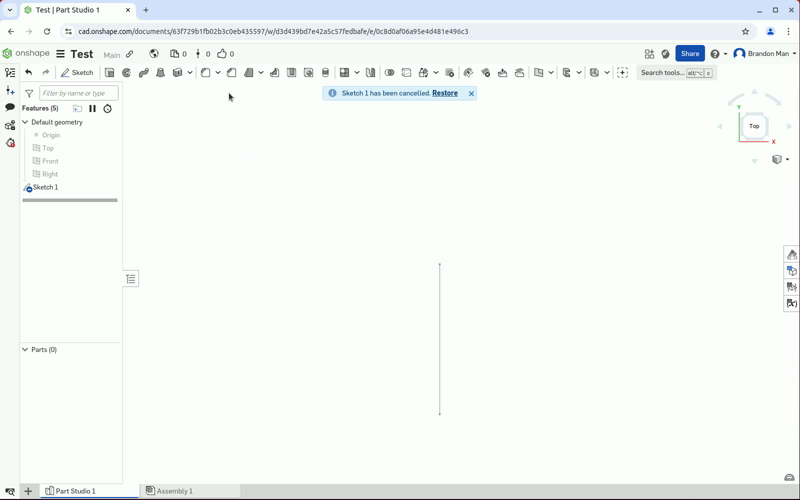
key(shift+s)
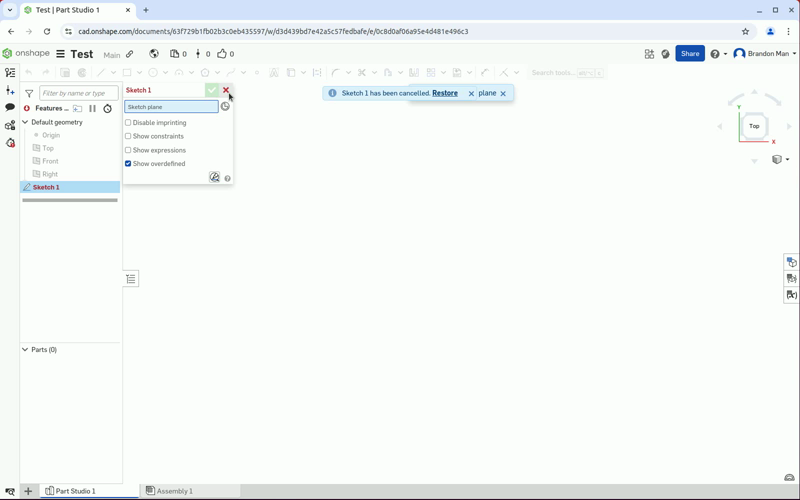
mouse_move(73, 150)
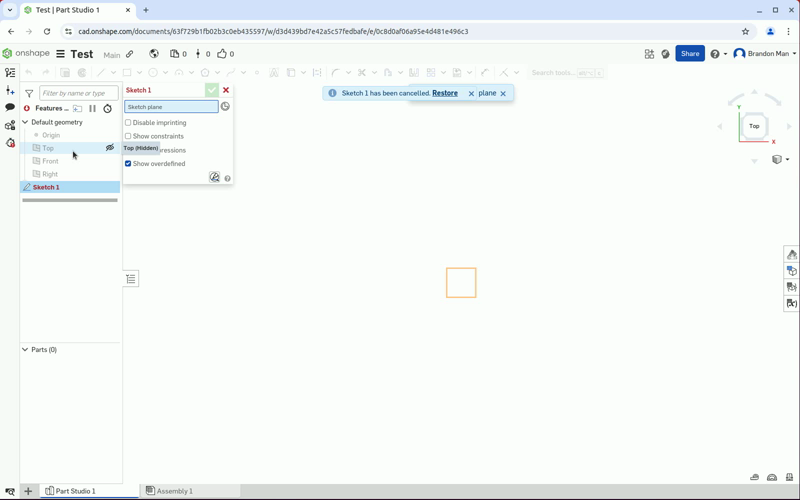
click(73, 150)
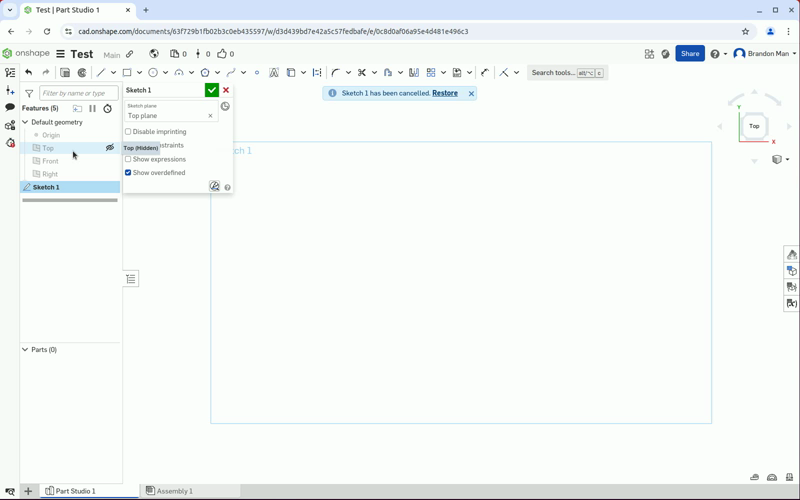
mouse_move(73, 352)
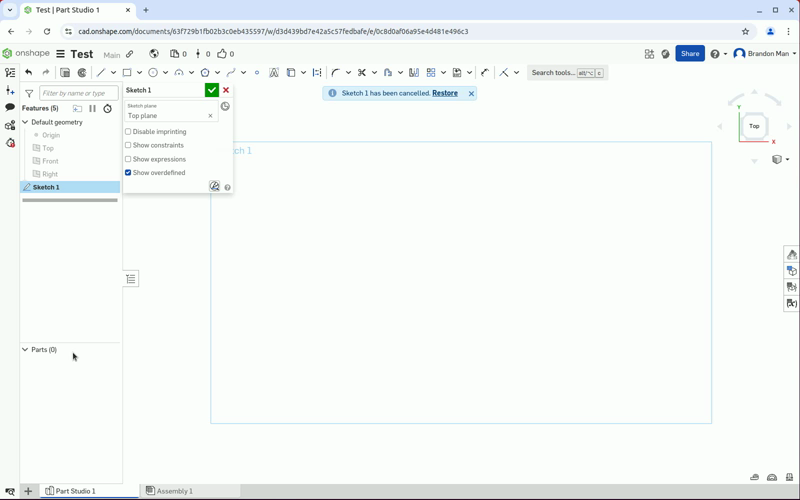
key(y)
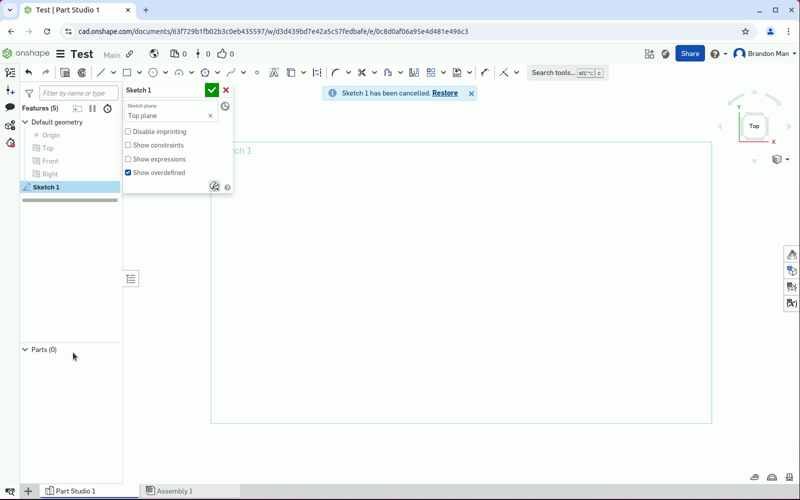
key(l)
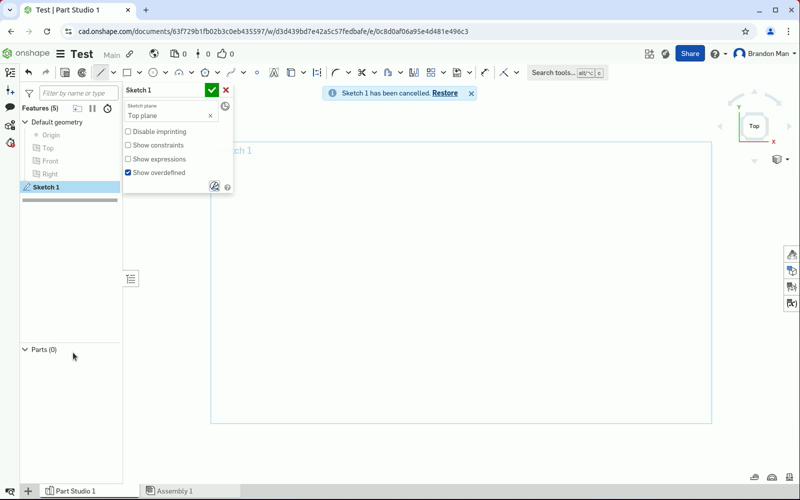
key_down(shift)
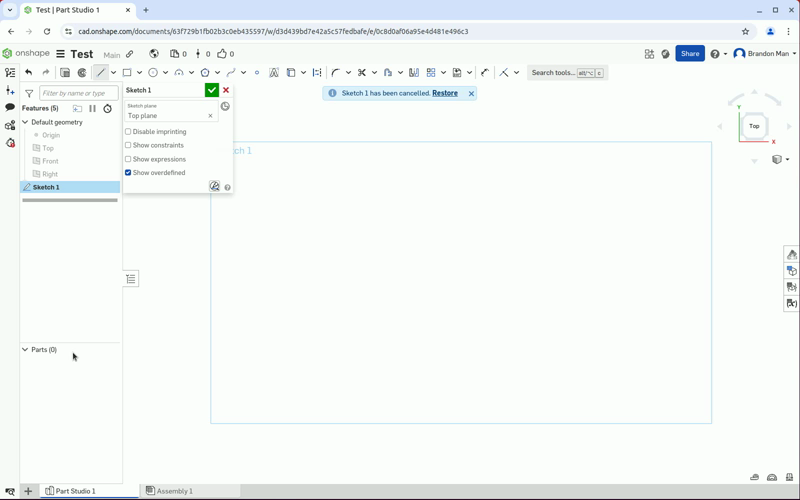
mouse_move(380, 348)
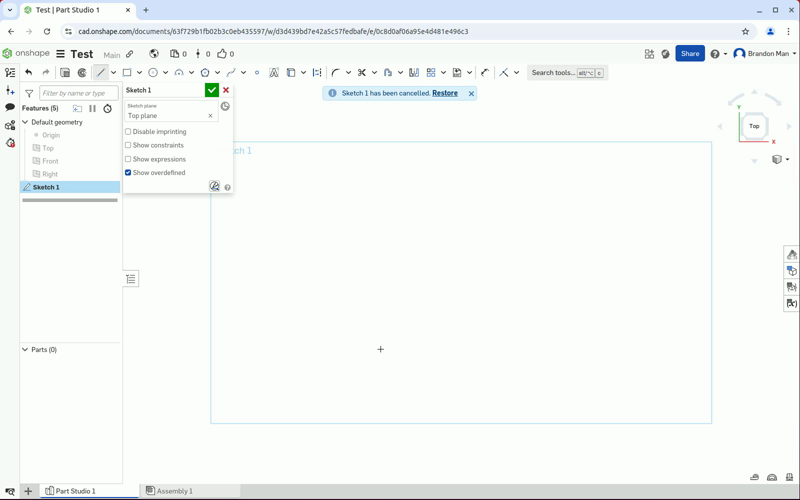
click(380, 348)
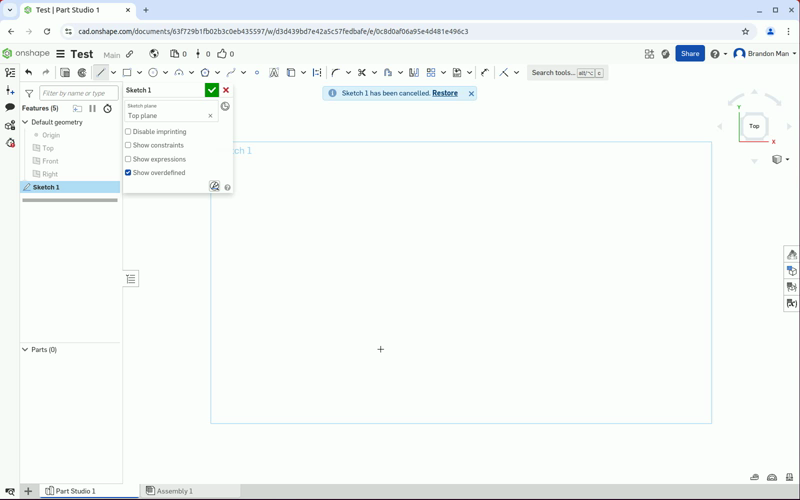
key_up(shift)
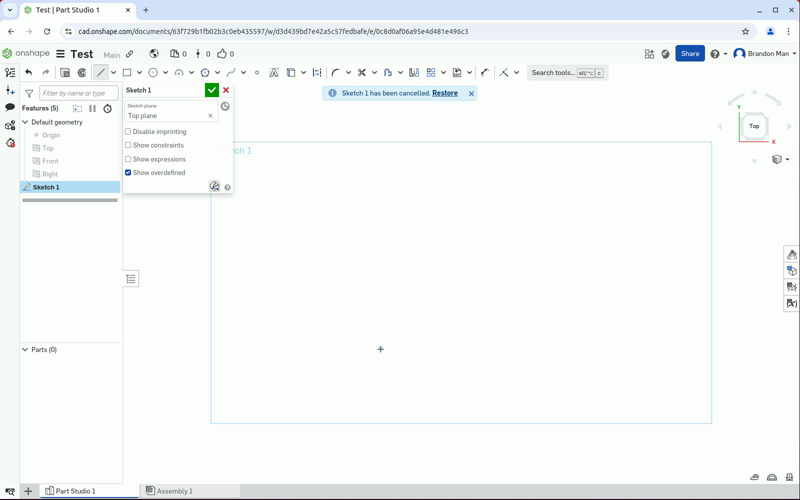
key_down(shift)
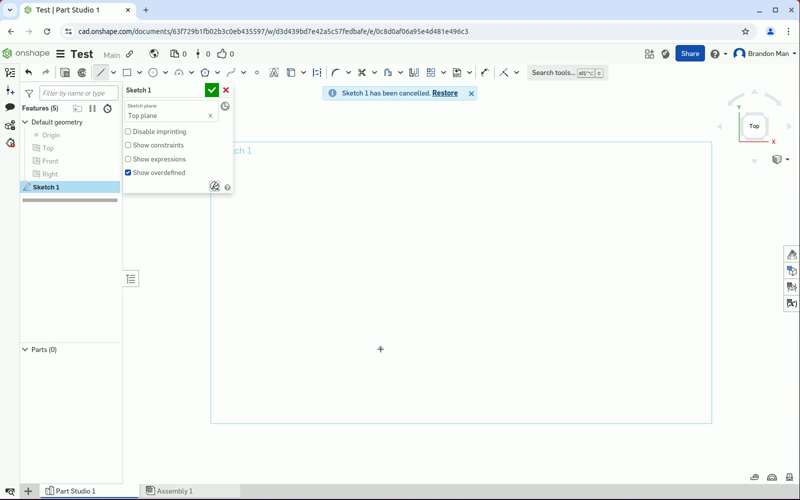
mouse_move(410, 348)
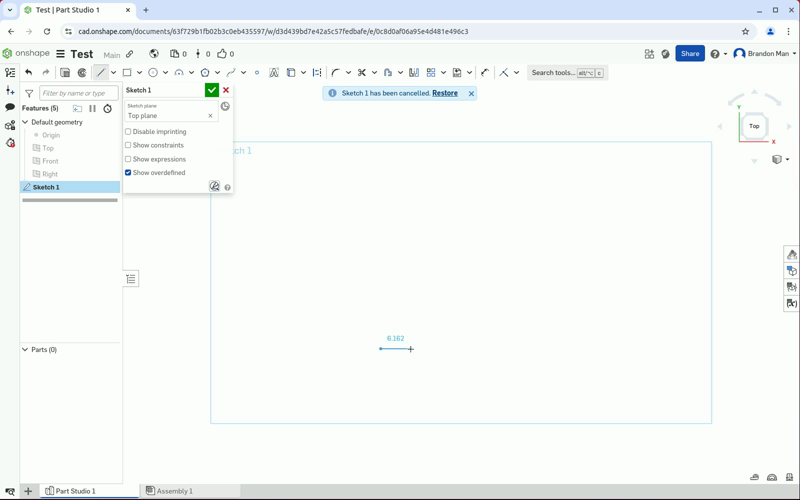
mouse_move(408, 395)
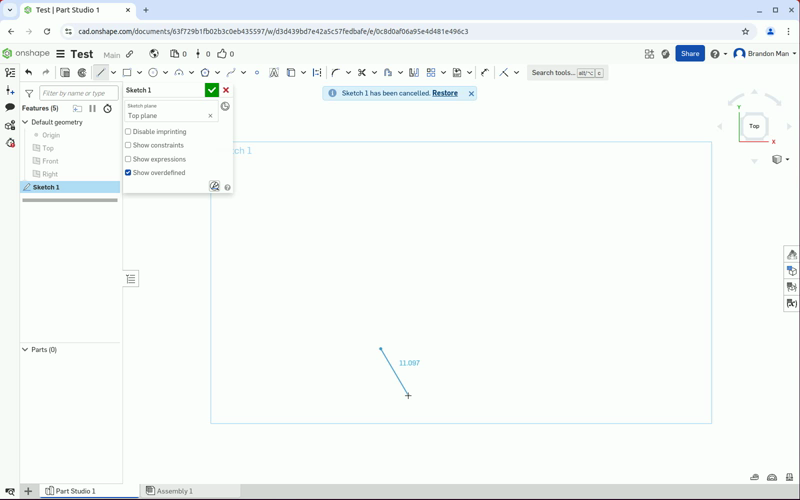
click(408, 395)
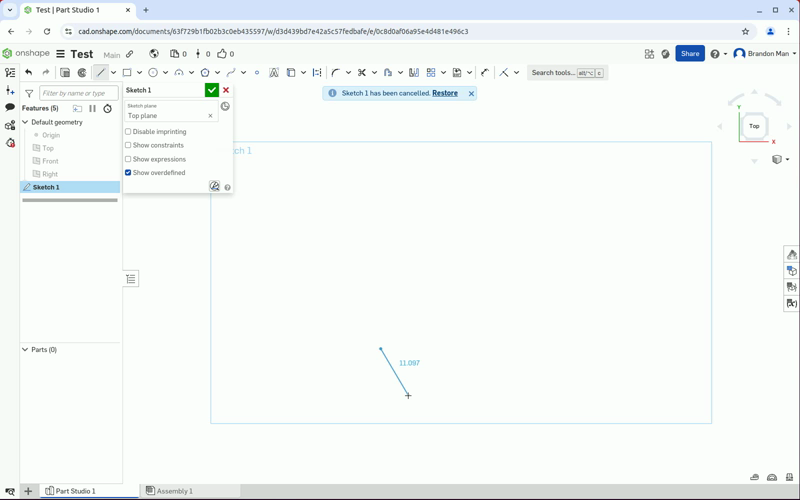
key_up(shift)
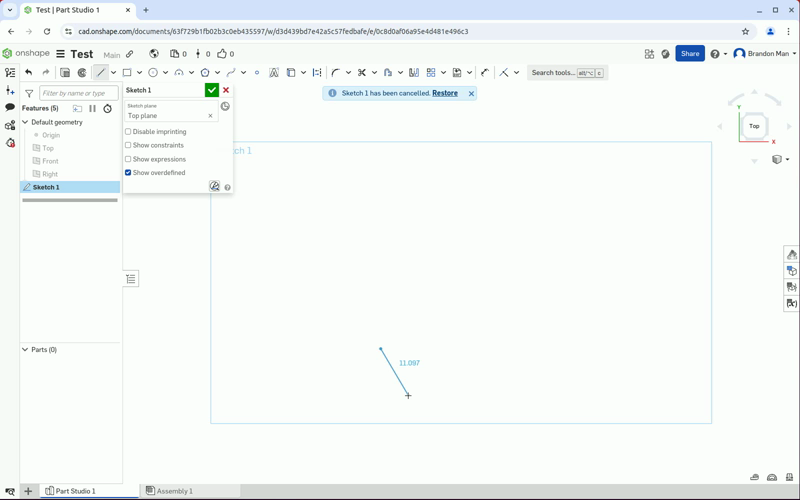
key_down(shift)
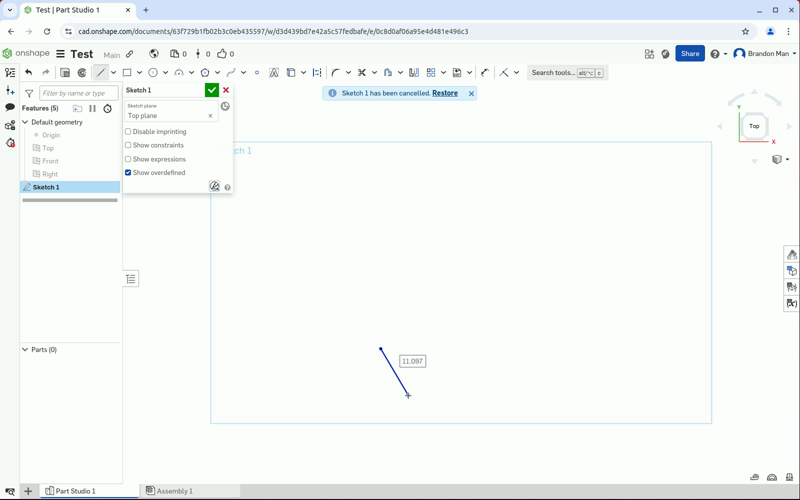
mouse_move(438, 395)
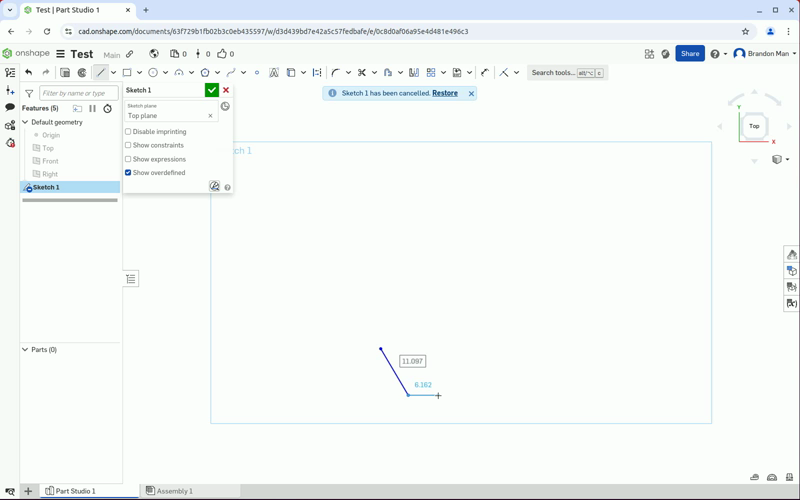
mouse_move(461, 395)
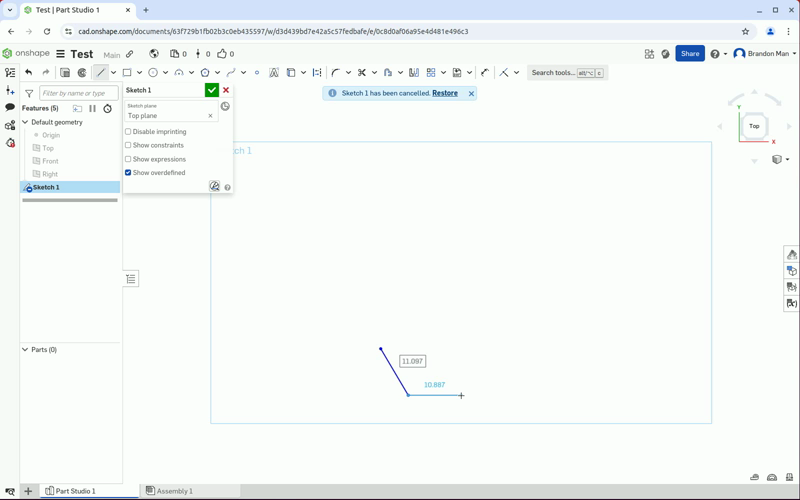
click(461, 395)
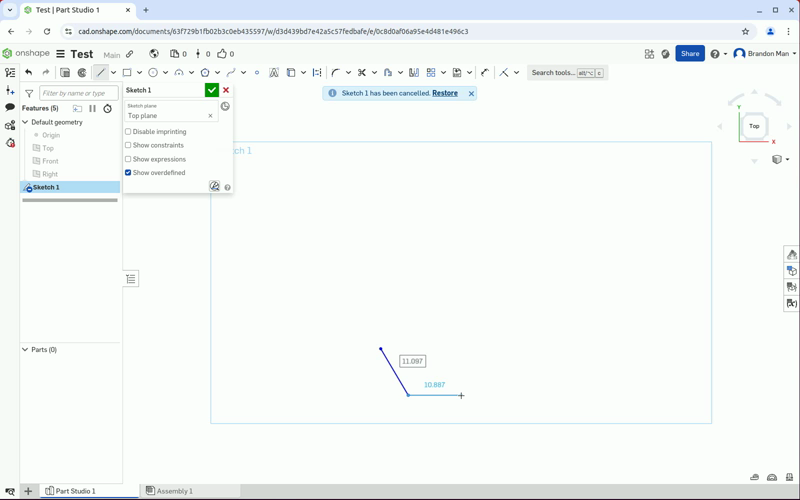
key_up(shift)
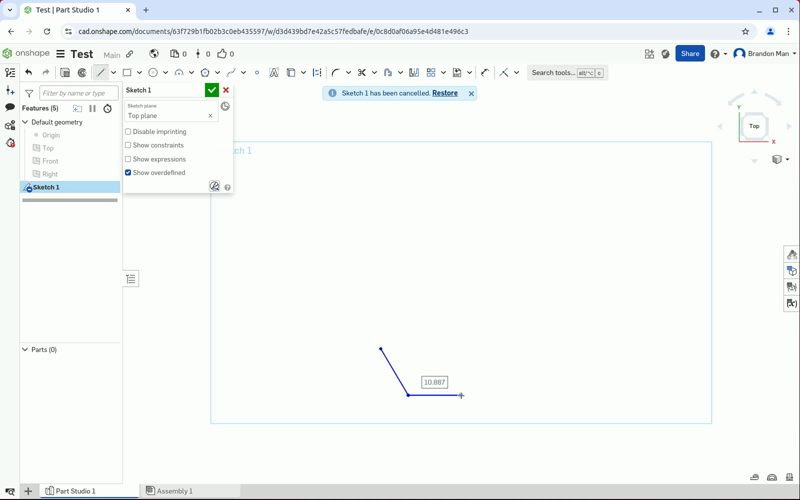
key_down(shift)
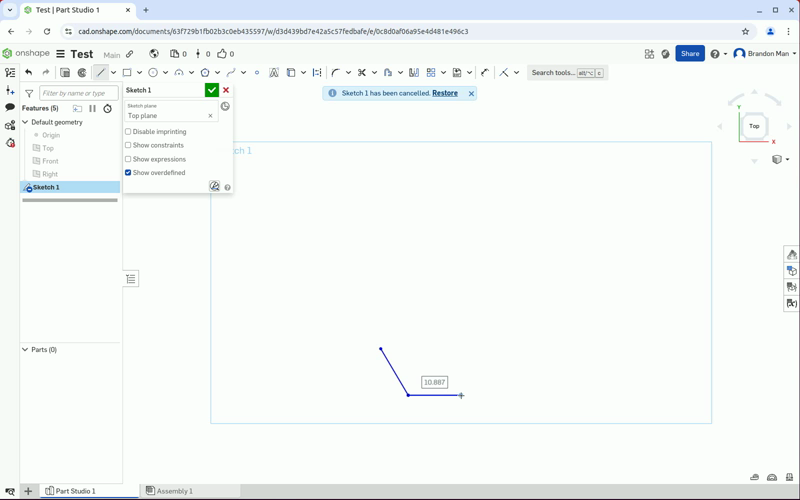
mouse_move(491, 395)
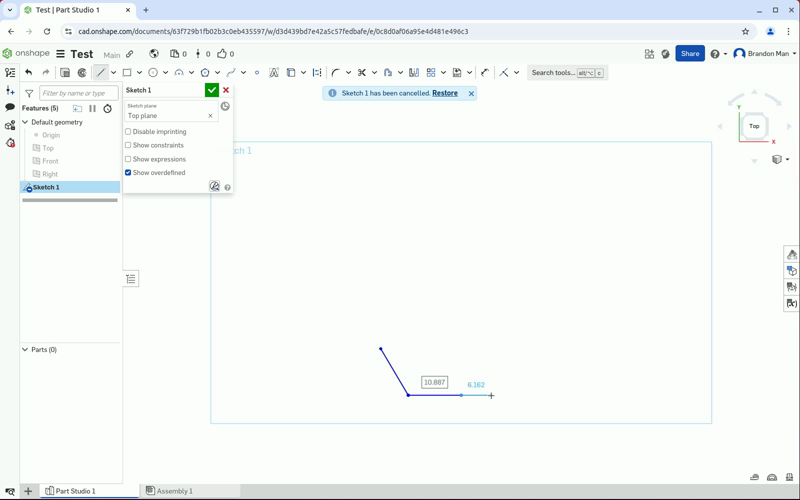
mouse_move(461, 354)
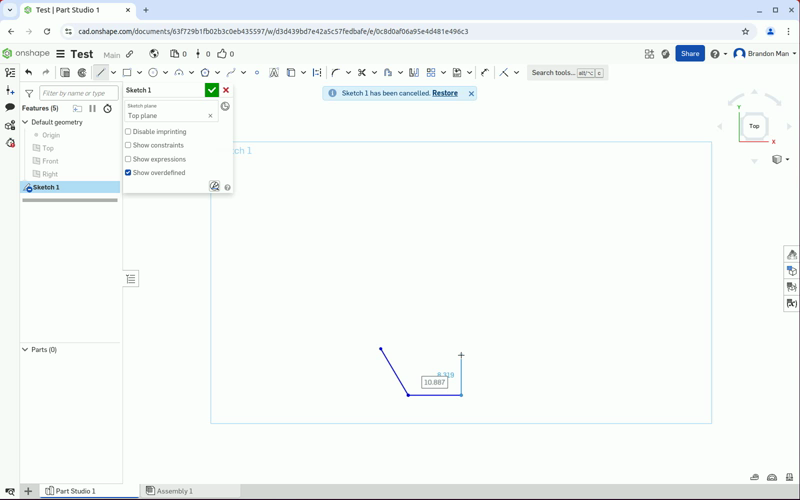
click(461, 354)
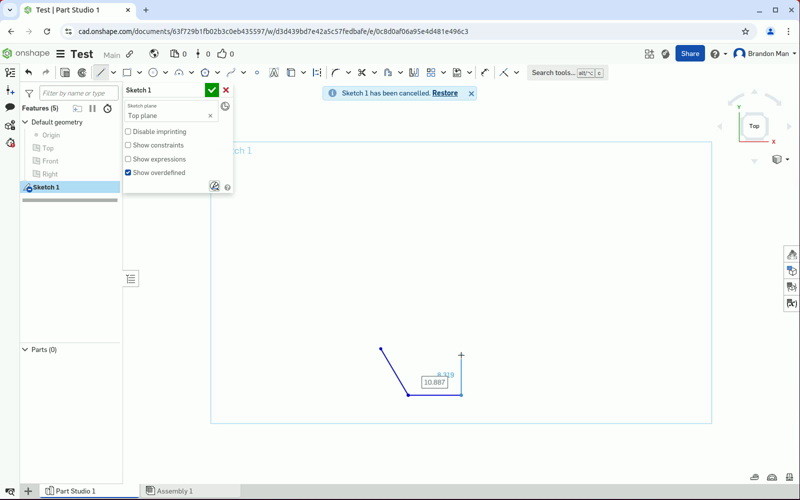
key_up(shift)
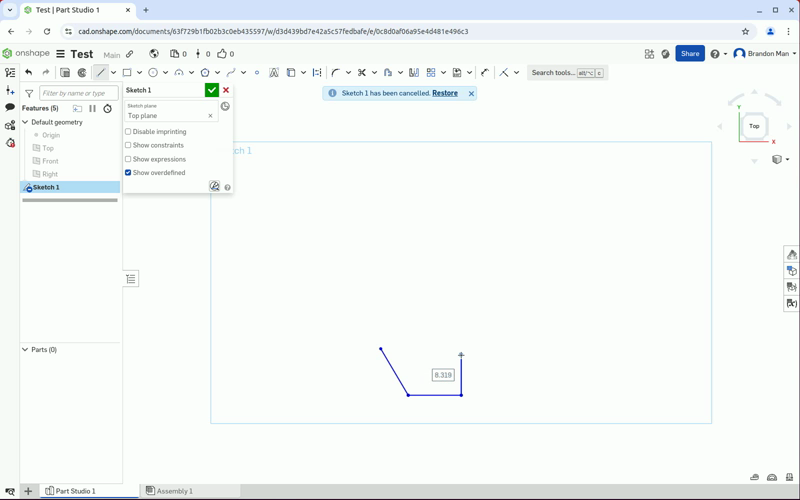
key(esc)
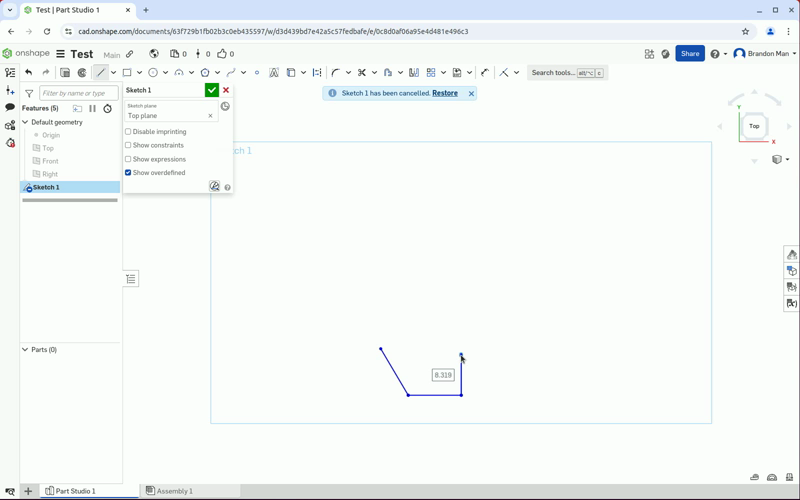
key(a)
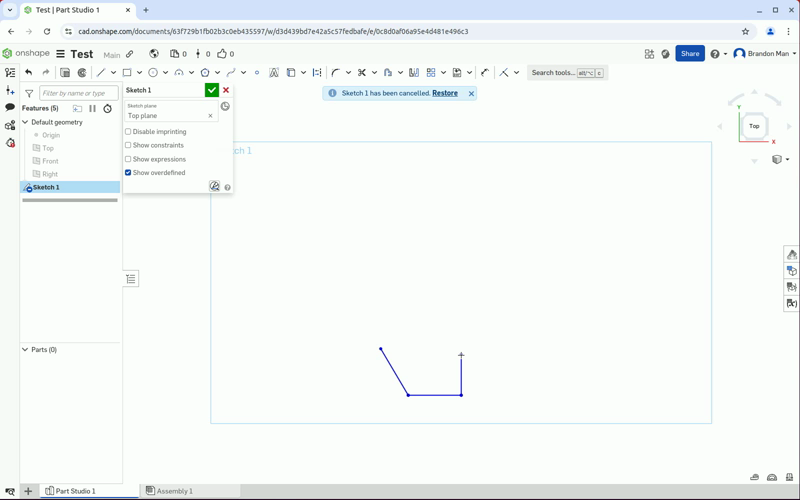
mouse_move(461, 354)
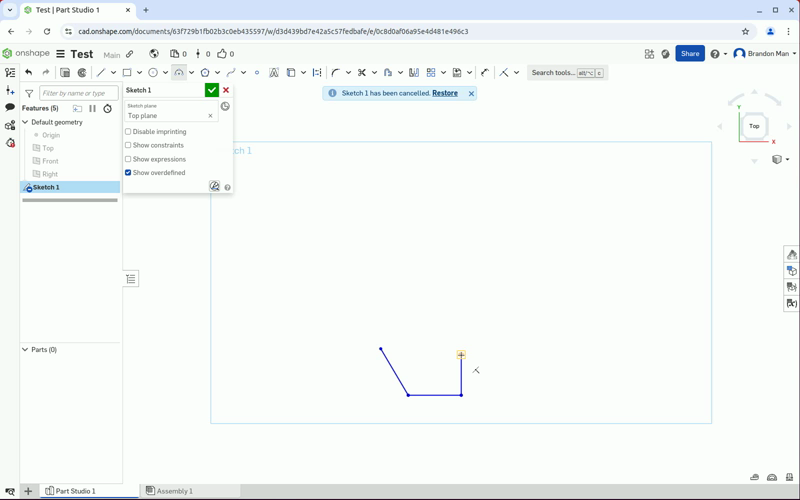
click(461, 354)
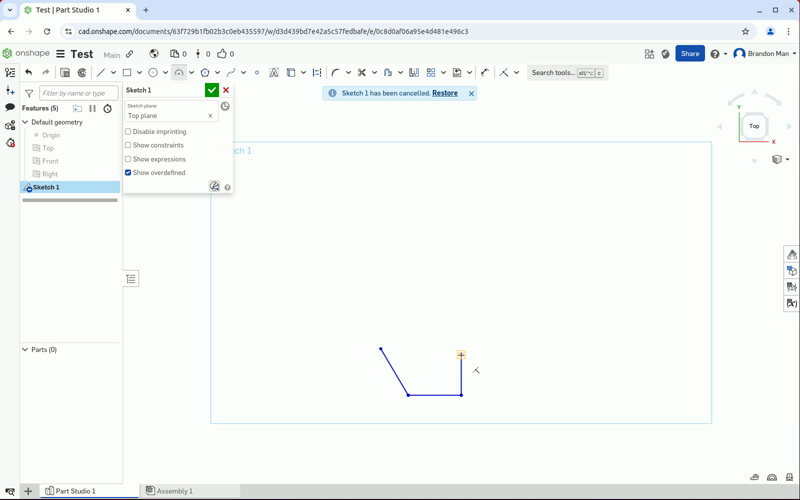
key_down(shift)
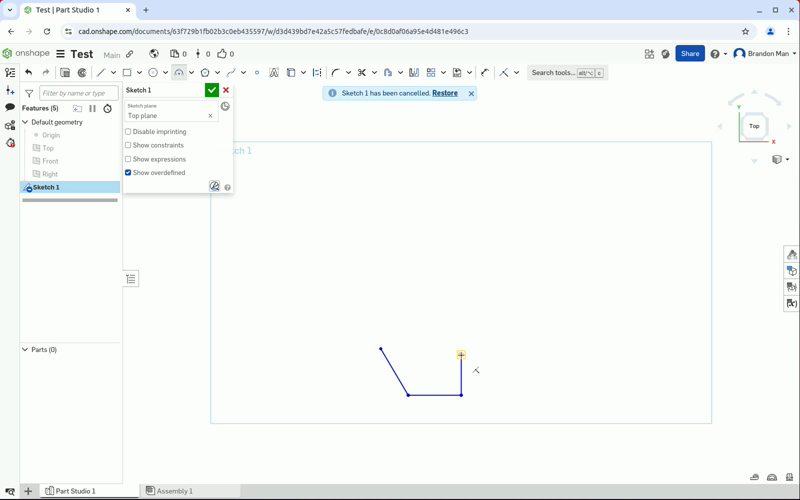
mouse_move(461, 249)
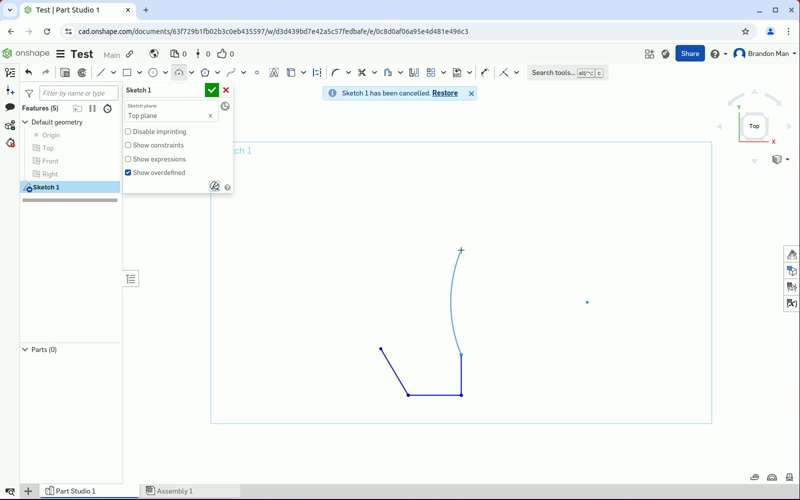
click(461, 249)
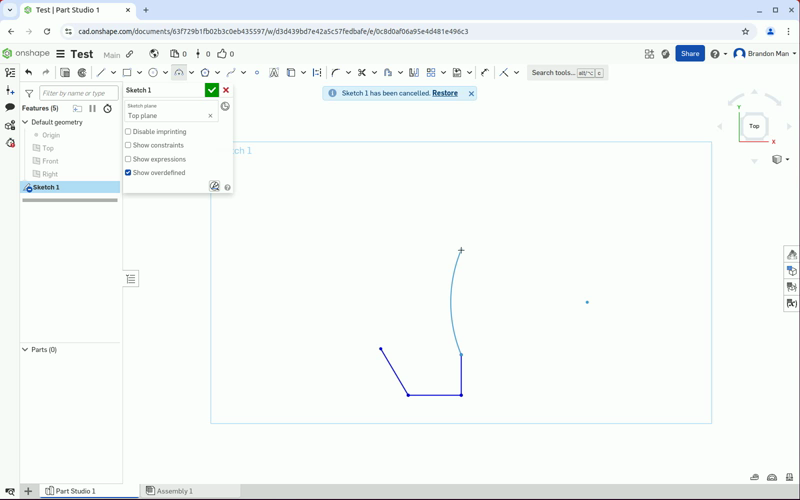
mouse_move(408, 302)
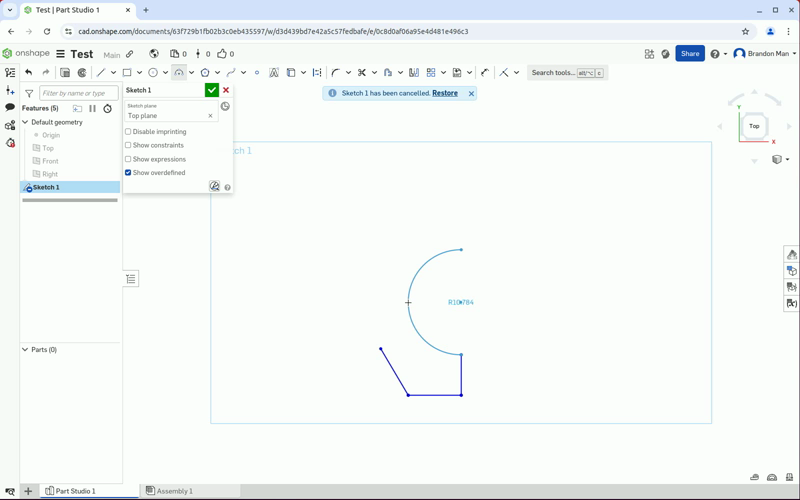
click(408, 302)
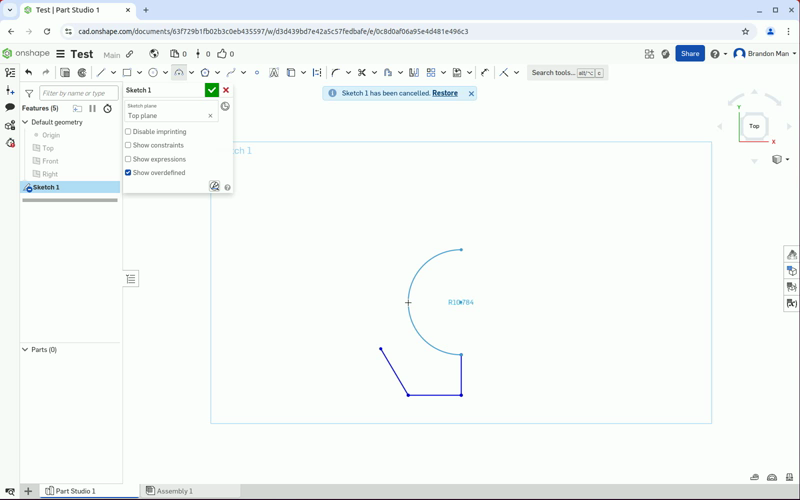
key_up(shift)
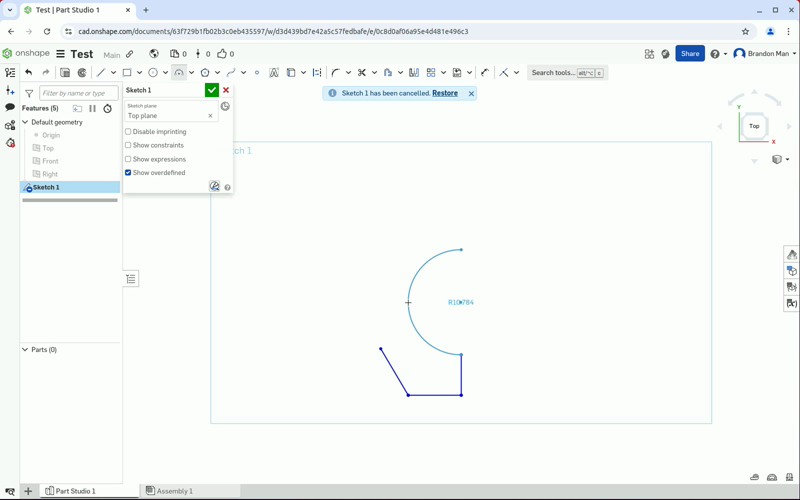
key(esc)
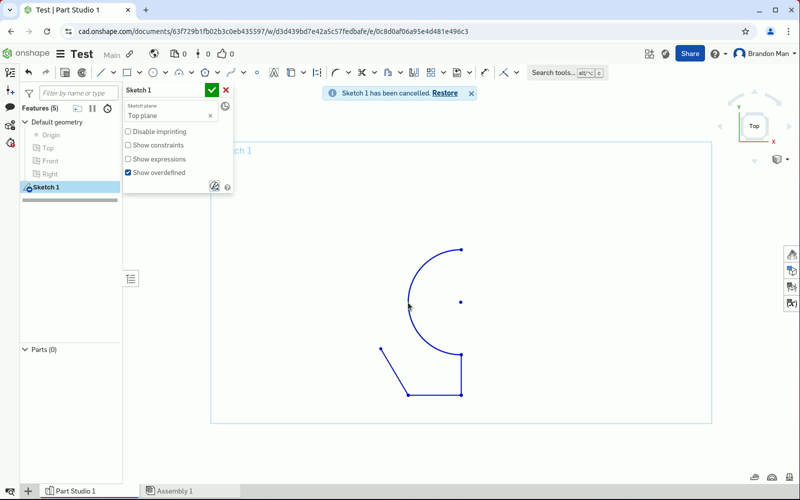
key(l)
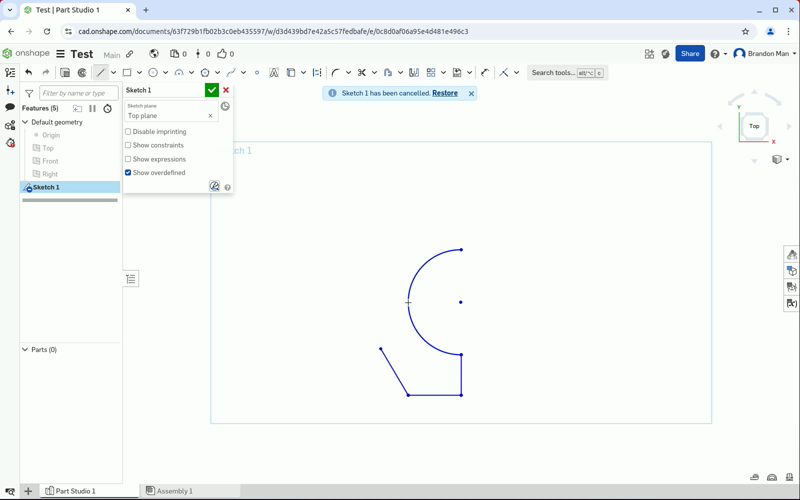
mouse_move(461, 249)
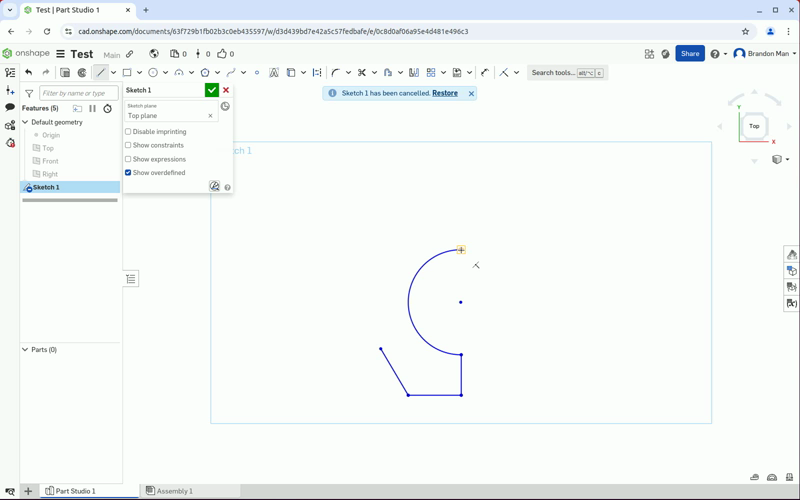
click(461, 249)
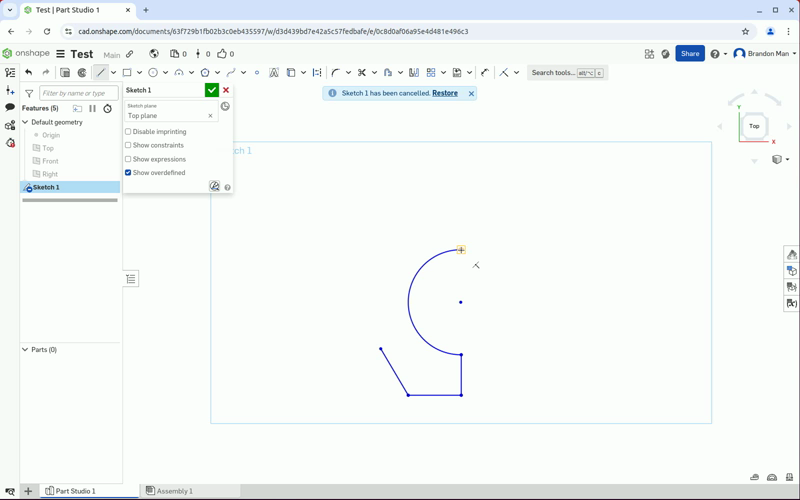
key_down(shift)
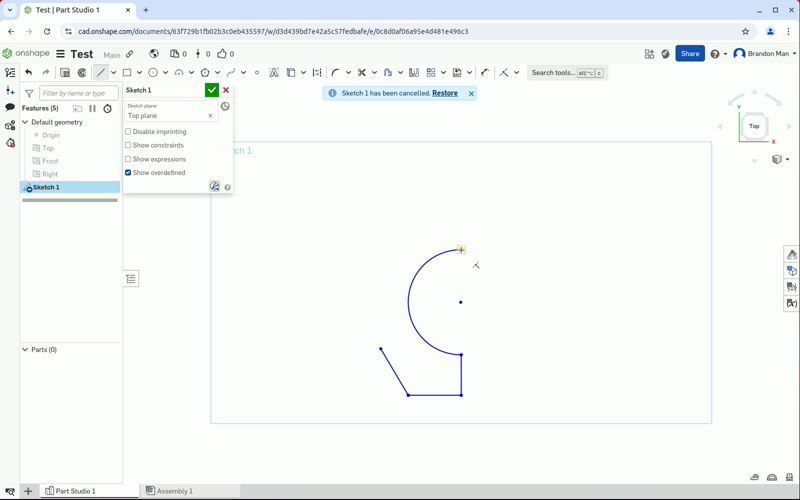
mouse_move(491, 249)
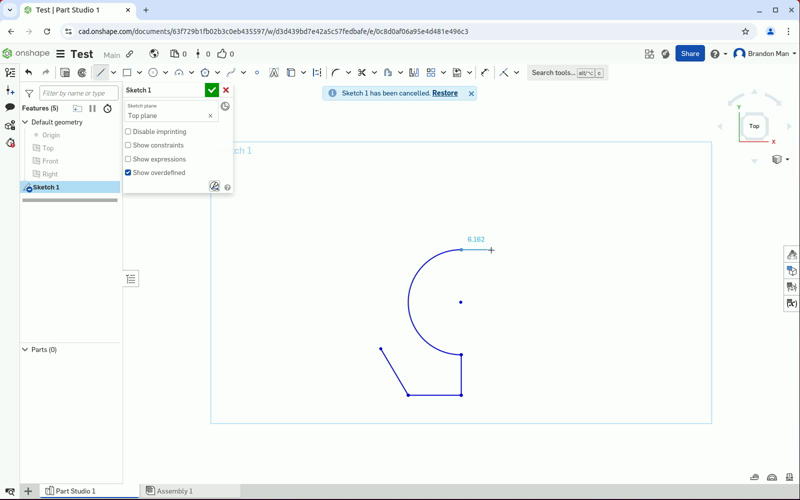
mouse_move(461, 196)
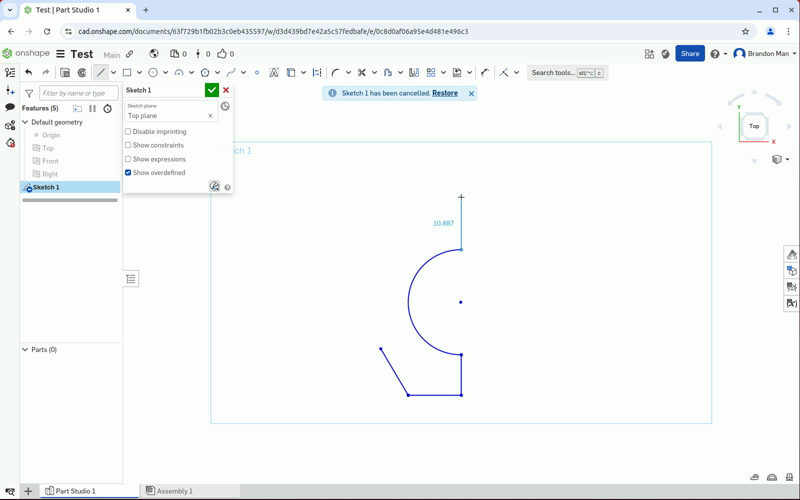
click(461, 196)
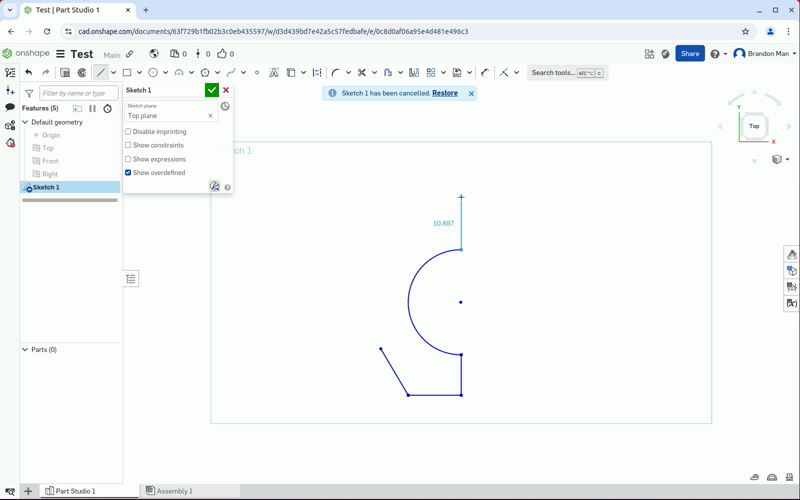
key_up(shift)
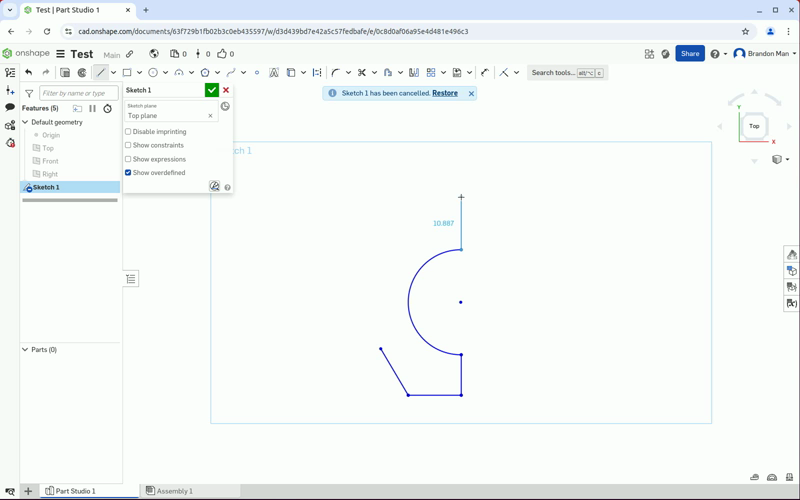
key_down(shift)
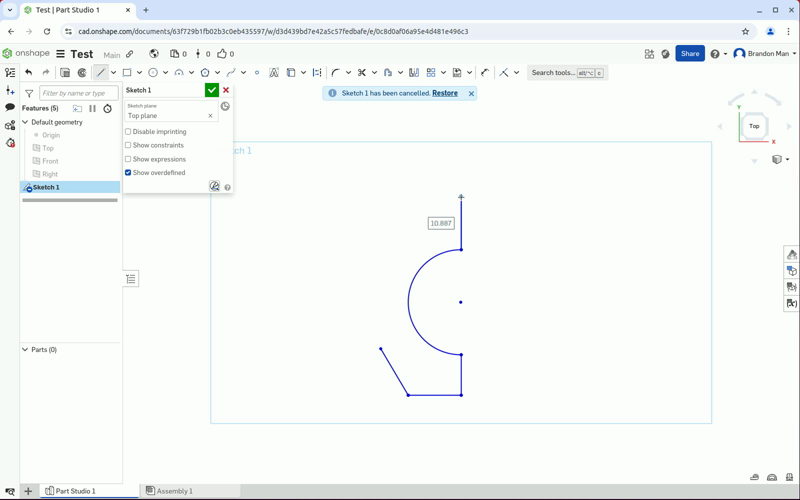
mouse_move(380, 196)
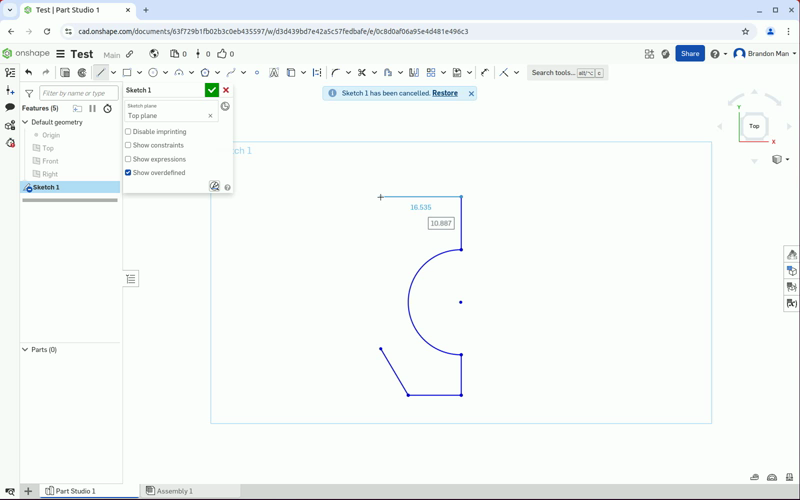
click(380, 196)
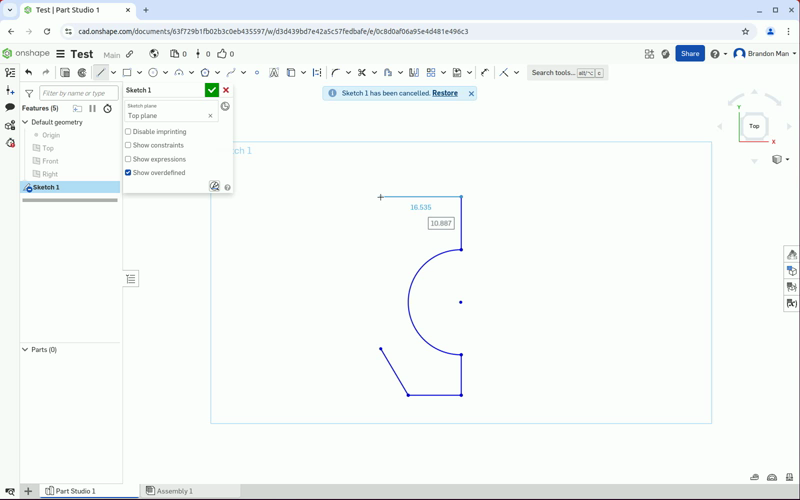
key_up(shift)
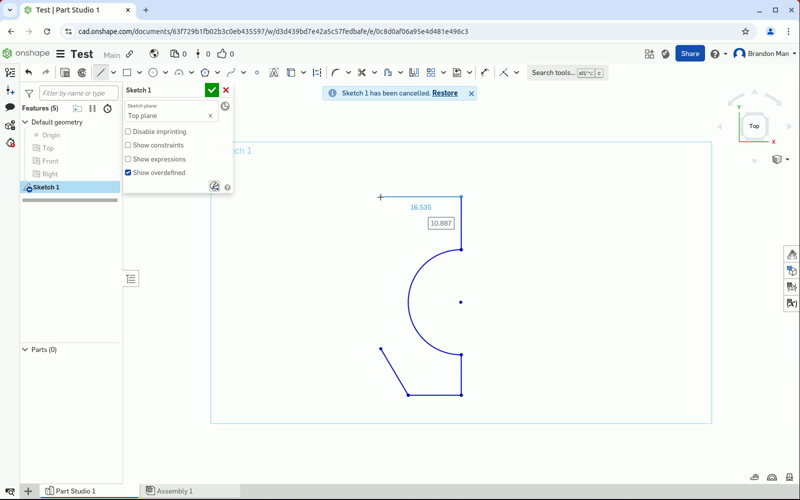
key_down(shift)
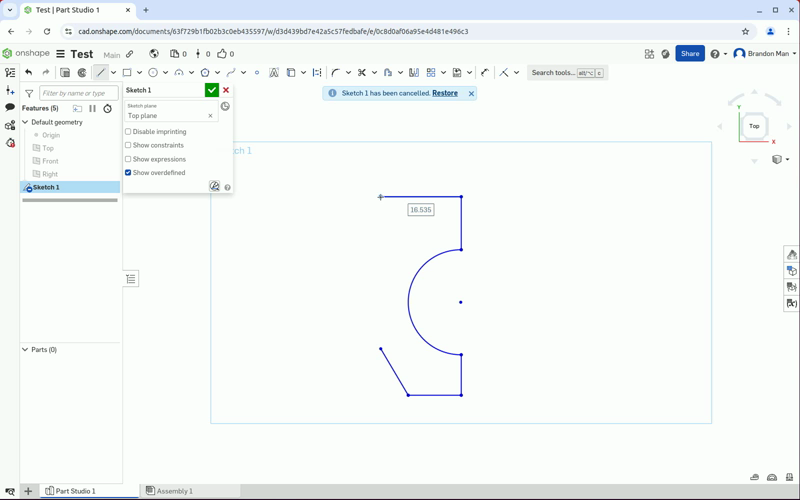
mouse_move(380, 302)
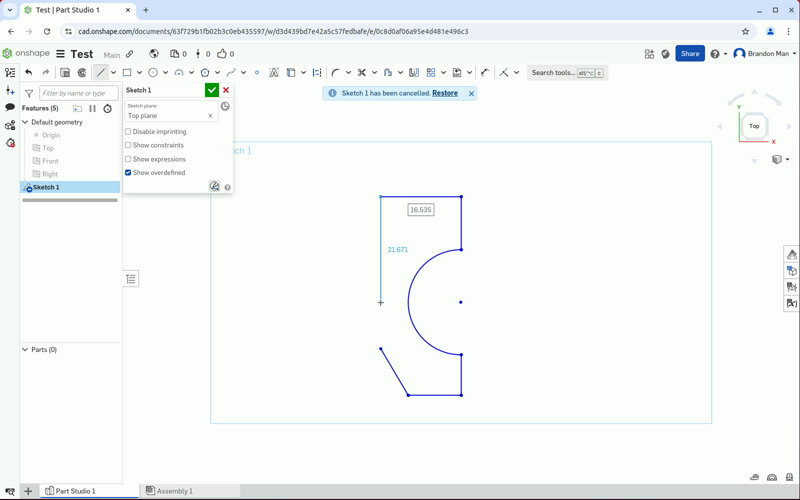
click(380, 302)
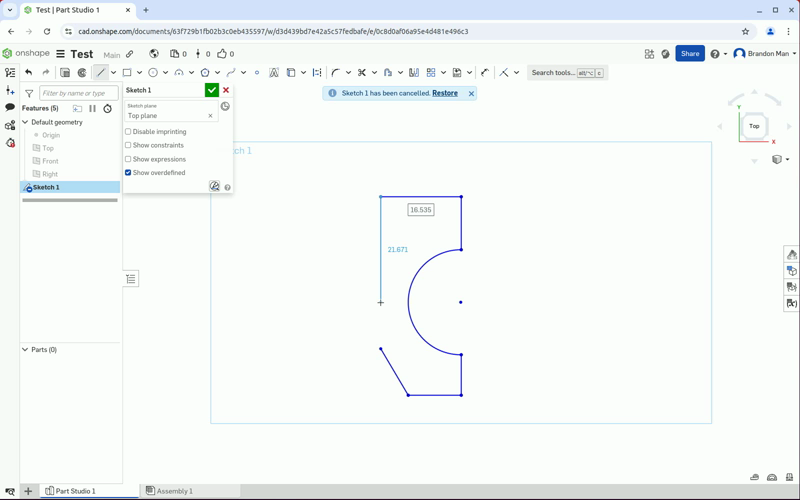
key_up(shift)
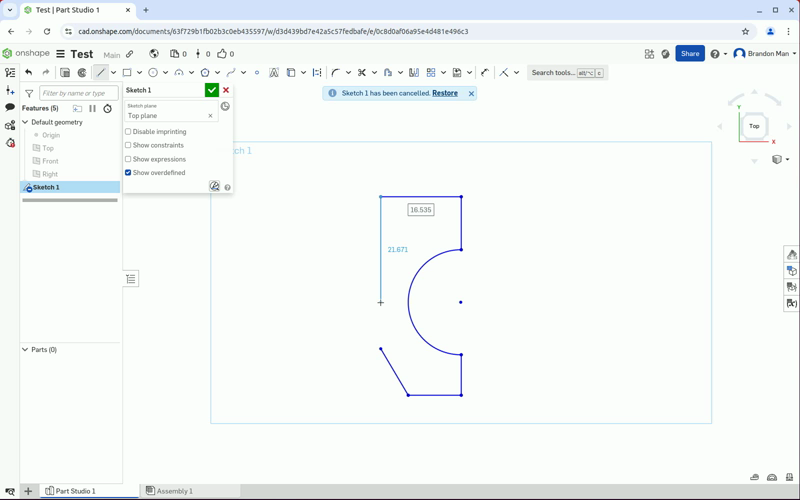
mouse_move(410, 302)
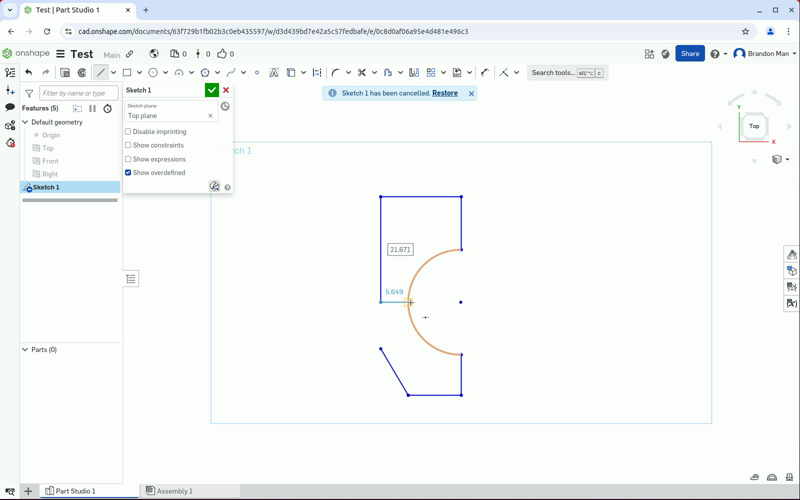
key_down(shift)
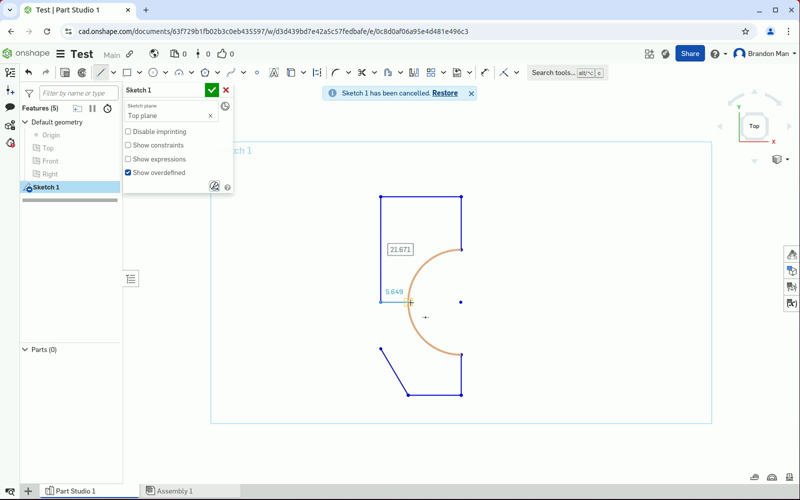
mouse_move(380, 348)
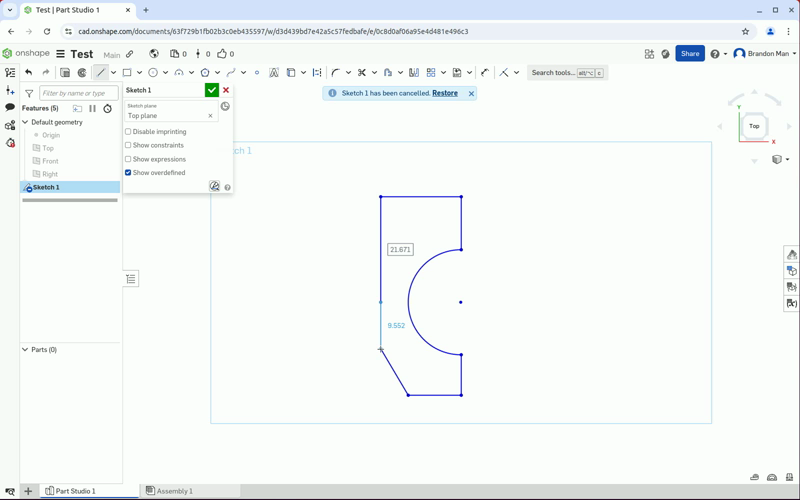
key_up(shift)
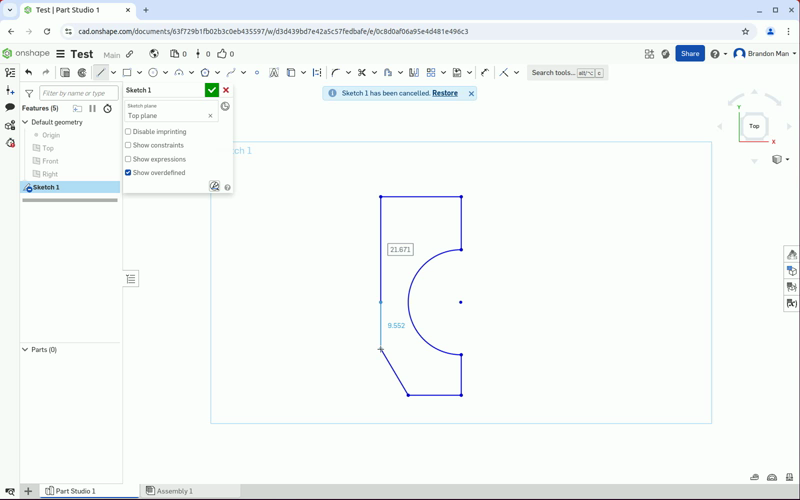
click(380, 348)
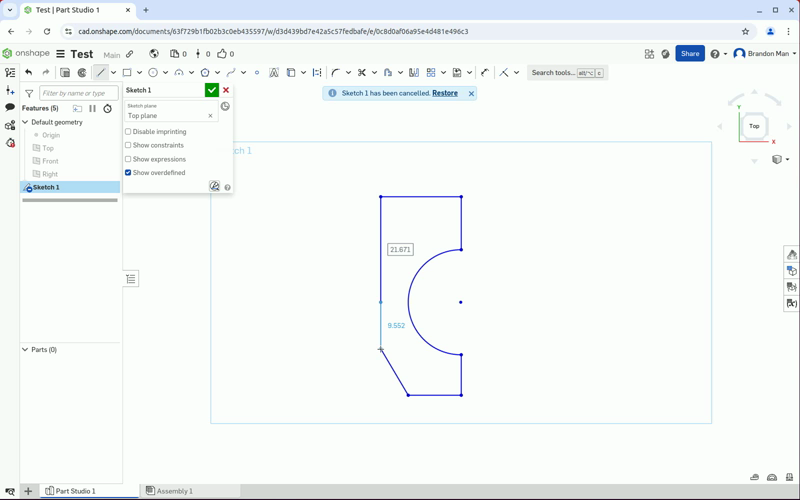
key(esc)
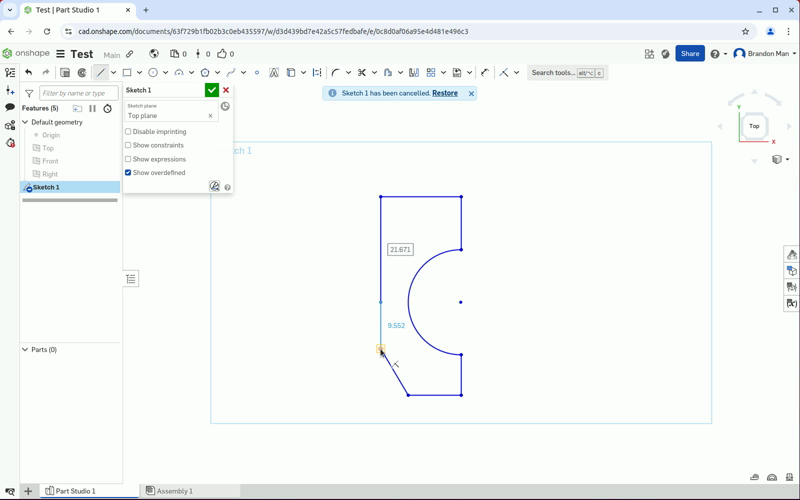
mouse_move(441, 250)
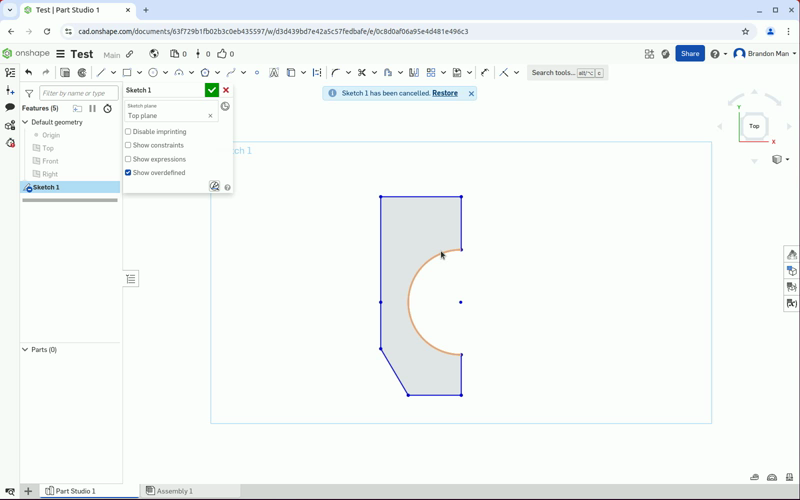
scroll(6)
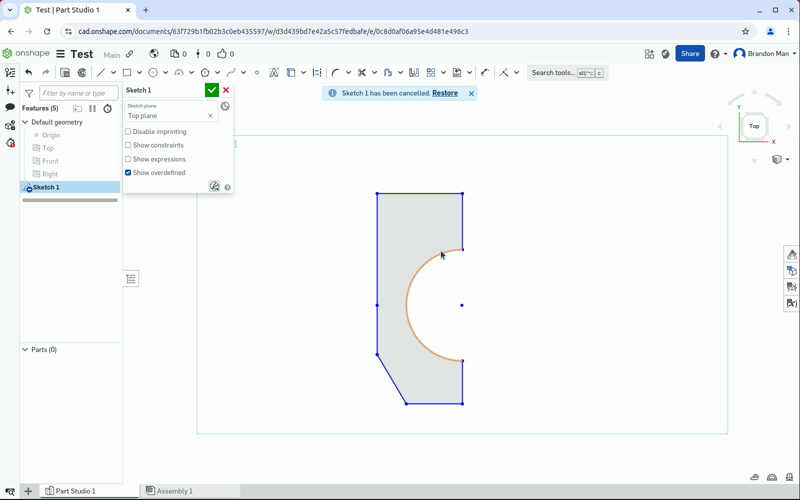
scroll(6)
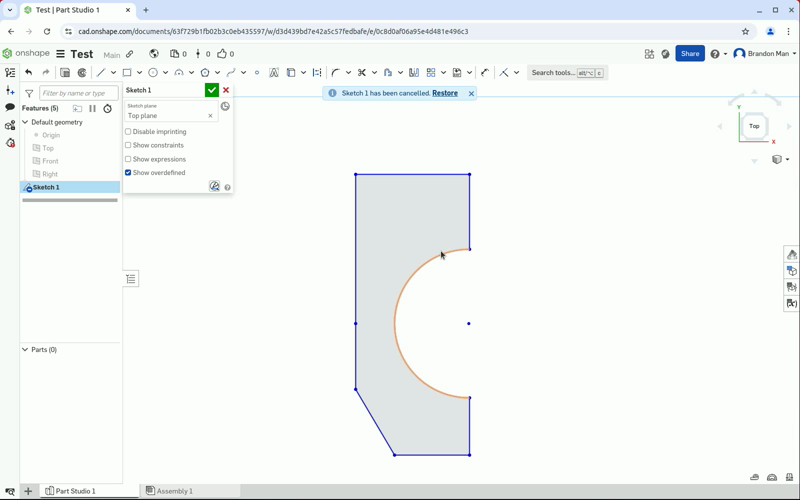
scroll(6)
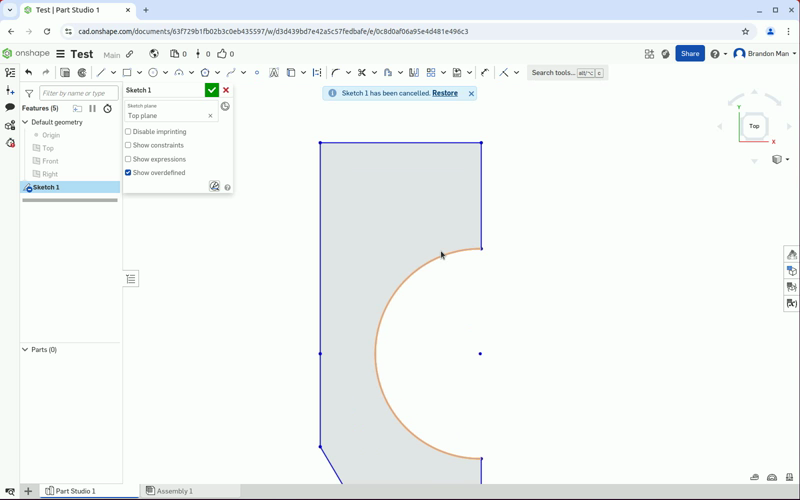
scroll(6)
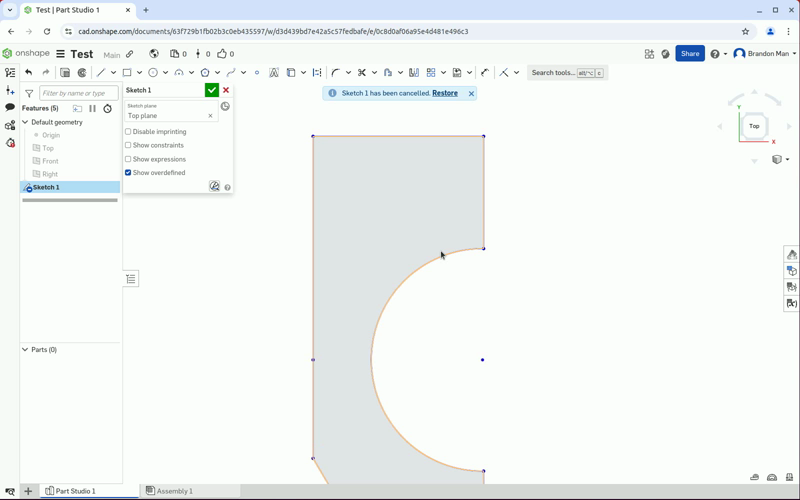
scroll(6)
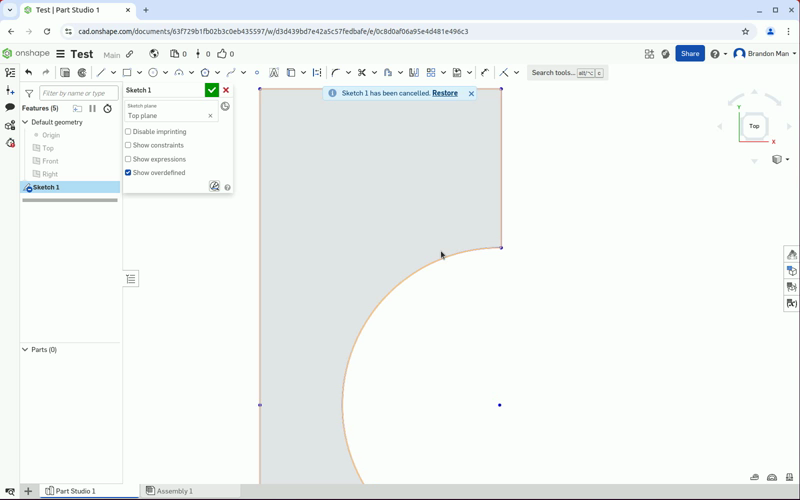
scroll(6)
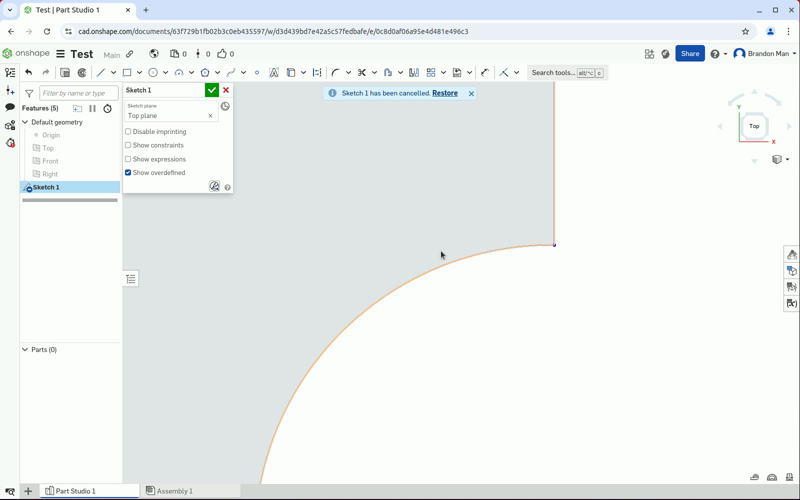
scroll(6)
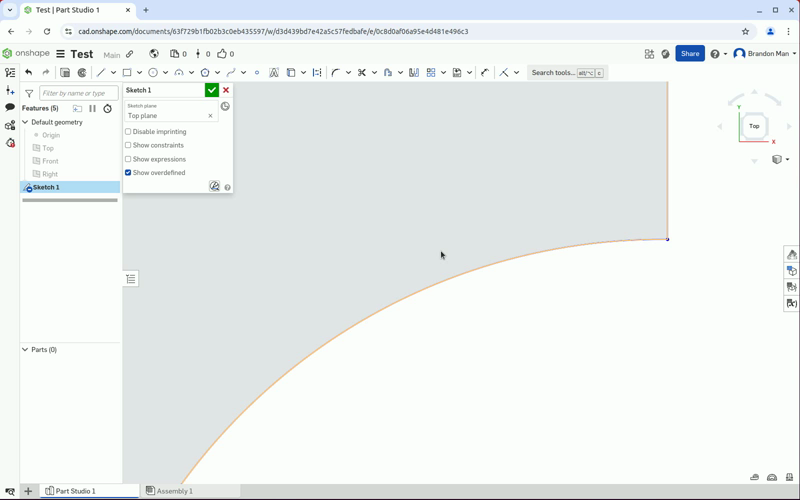
click(441, 250)
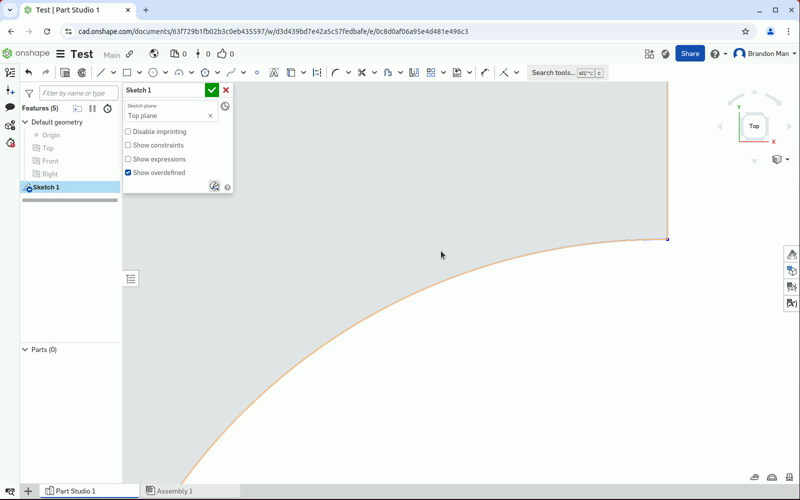
scroll(-6)
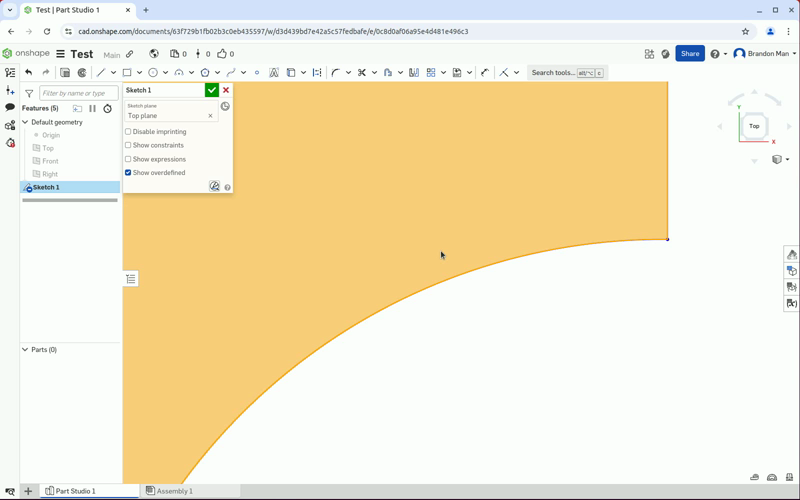
scroll(-6)
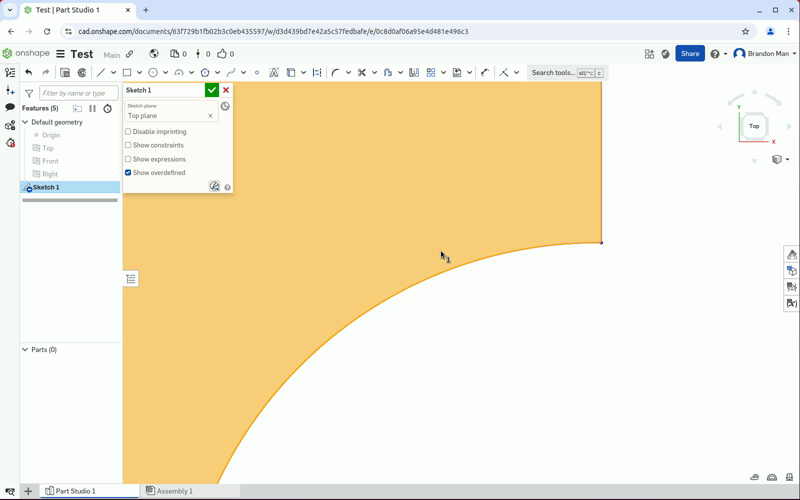
scroll(-6)
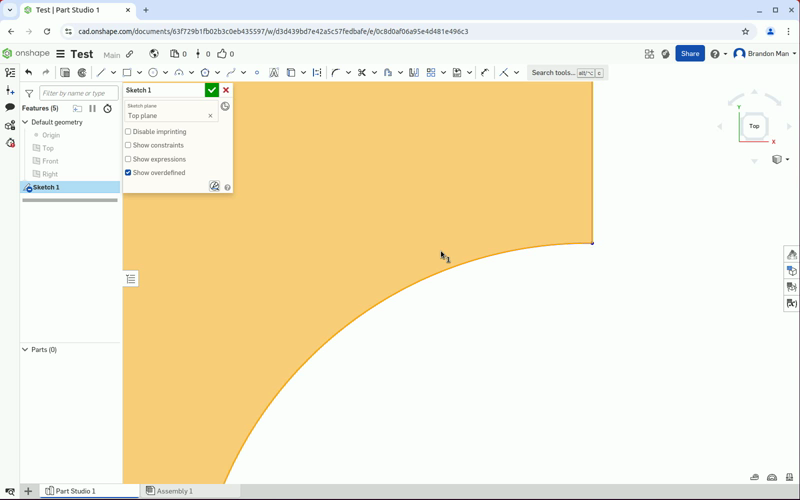
scroll(-6)
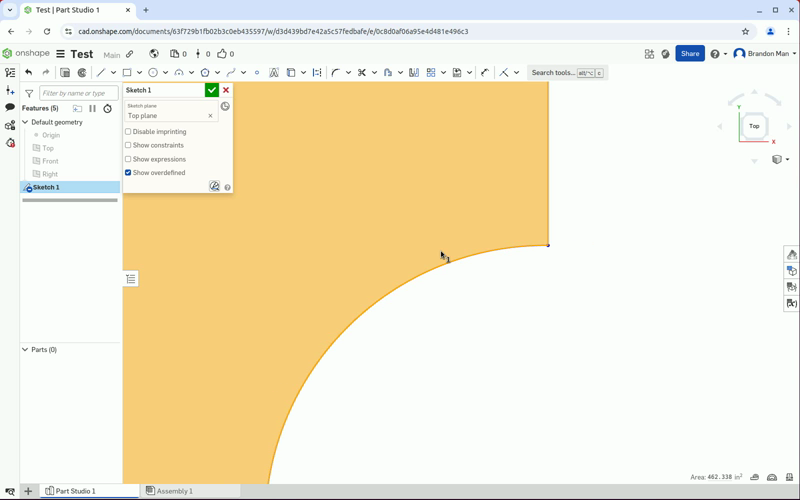
scroll(-6)
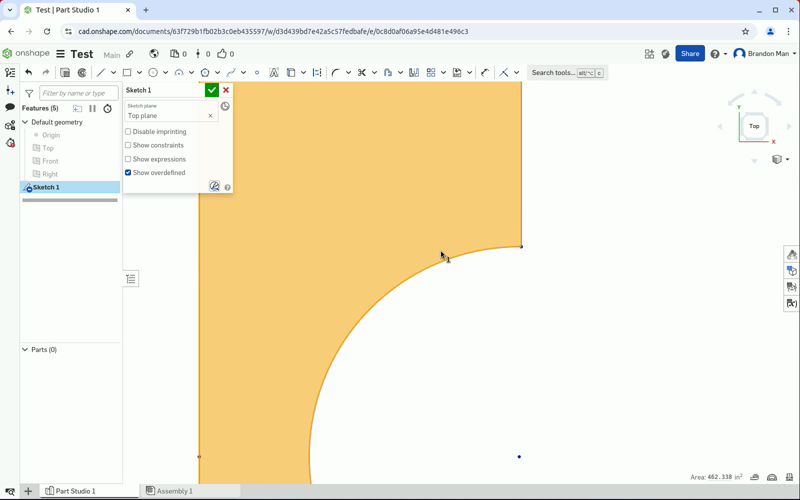
scroll(-6)
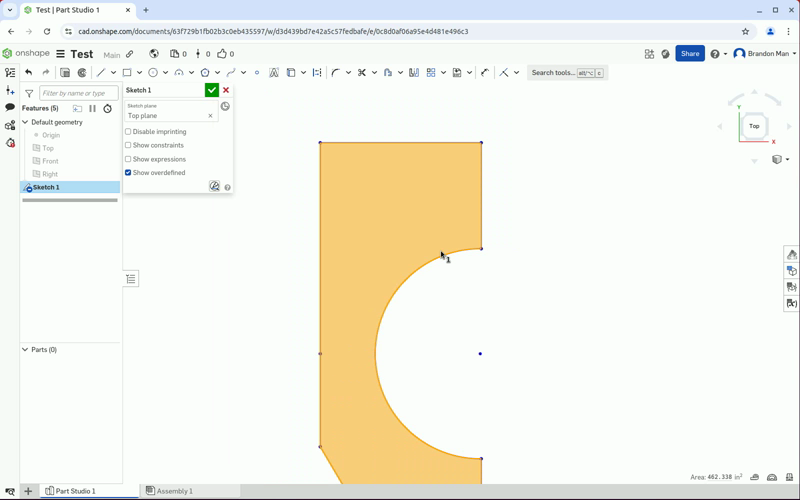
scroll(-6)
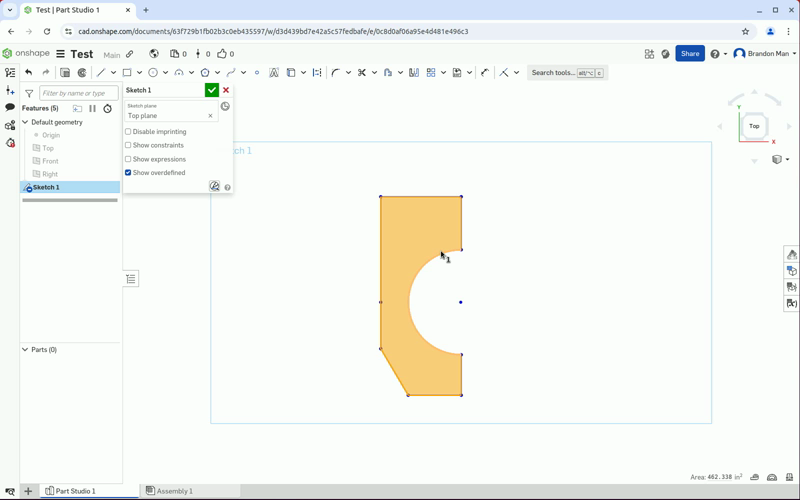
mouse_move(73, 352)
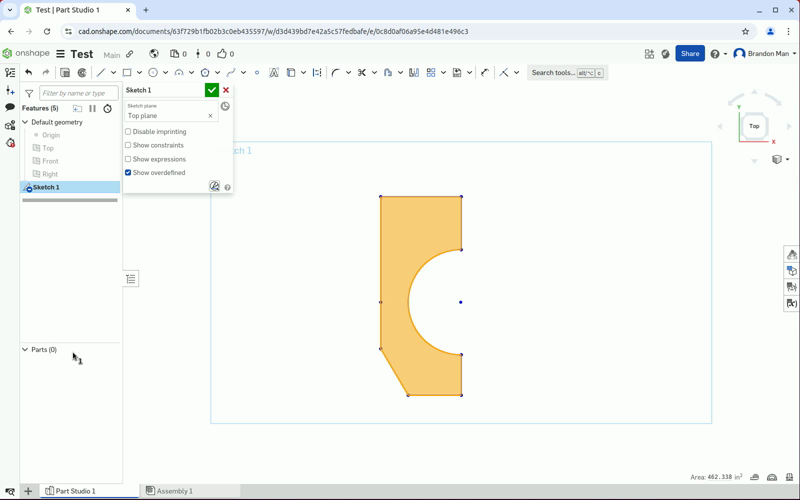
key(shift+y)
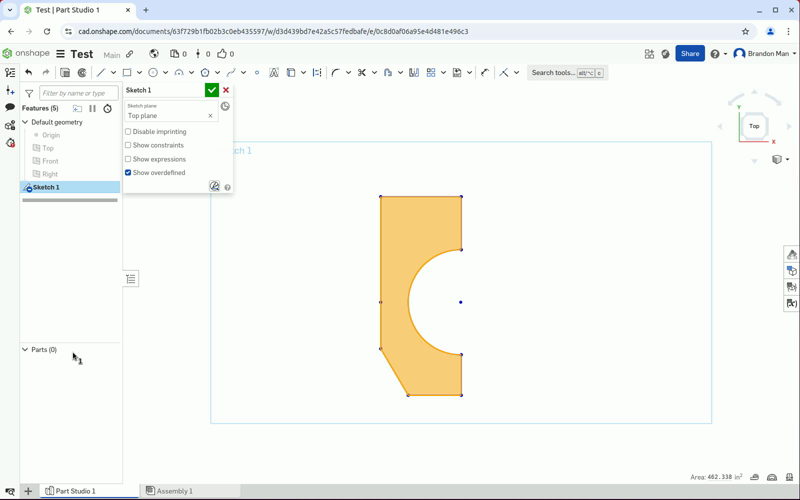
key(shift+e)
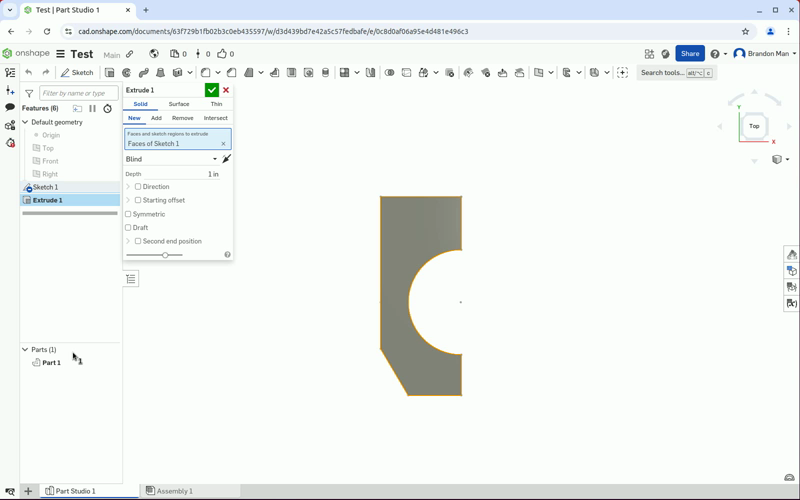
mouse_move(143, 106)
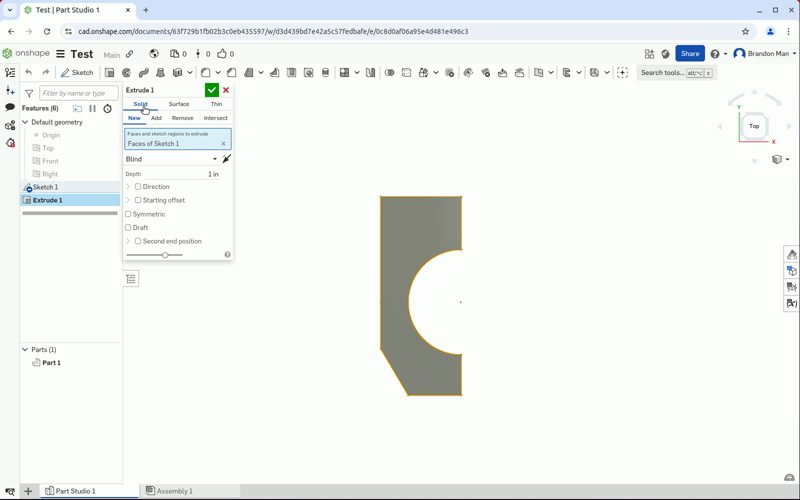
click(143, 106)
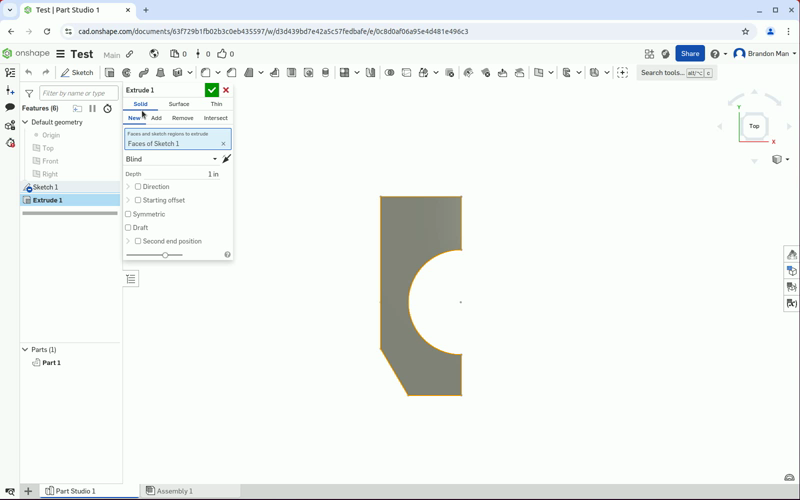
mouse_move(137, 120)
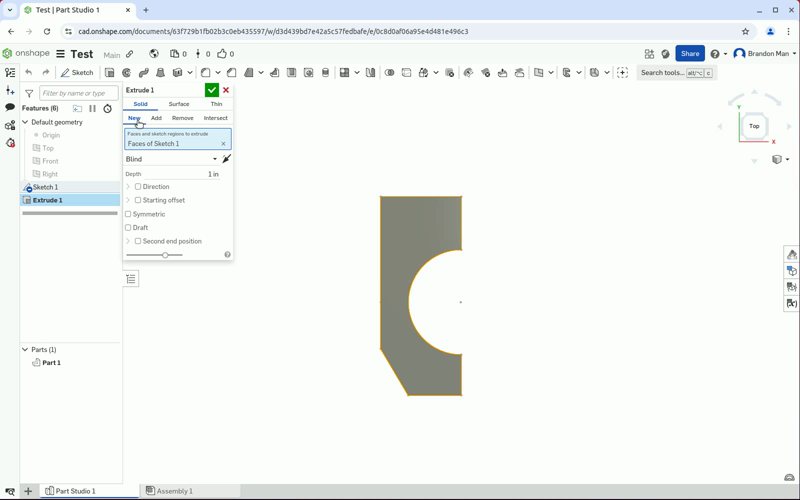
click(137, 120)
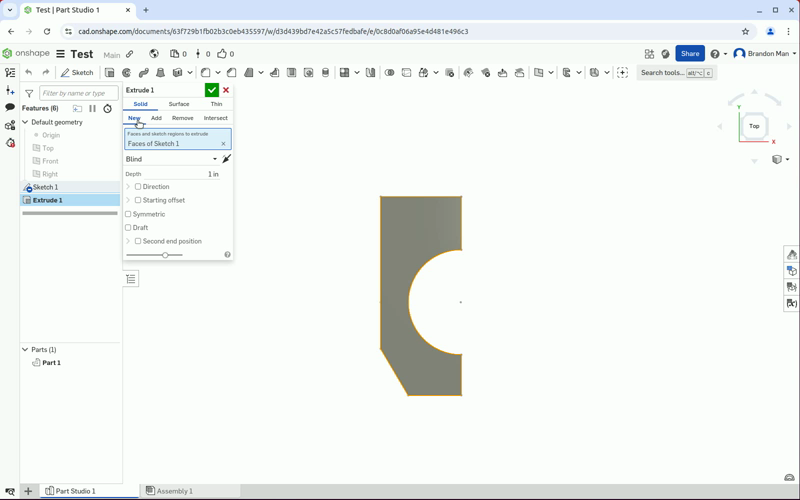
key(tab, 4)
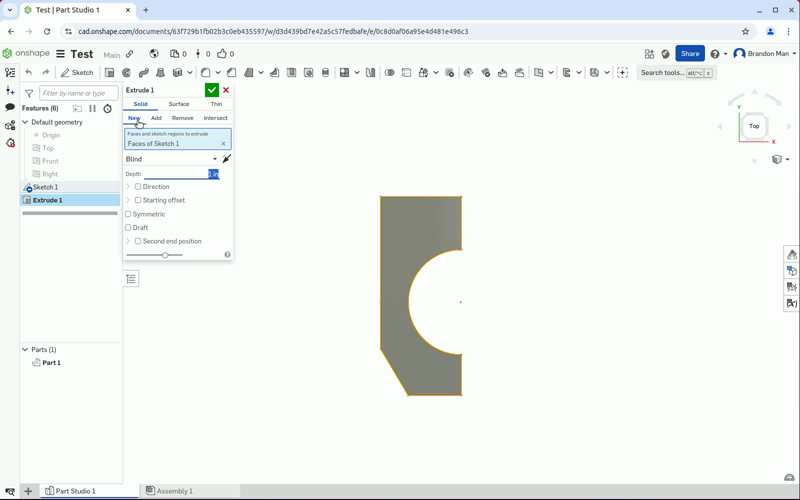
text(2.648)
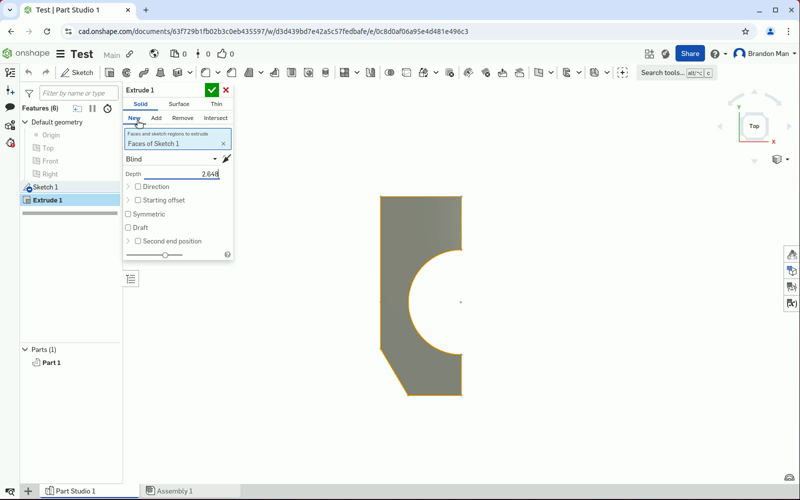
key(enter)
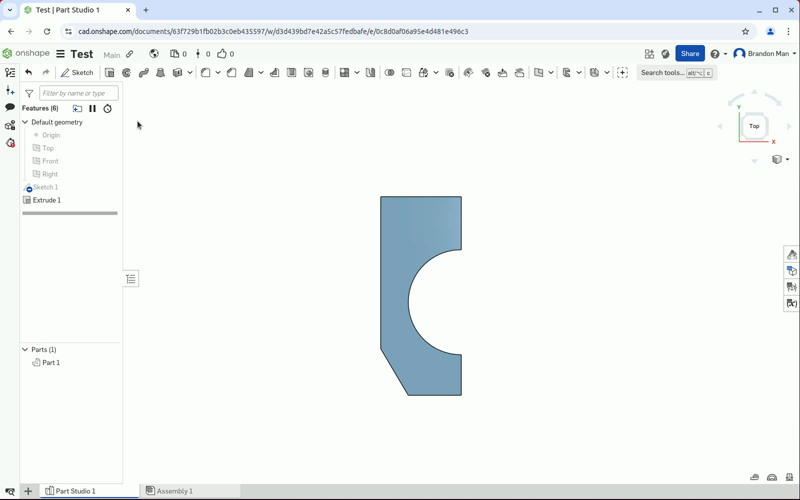
key(shift+h)
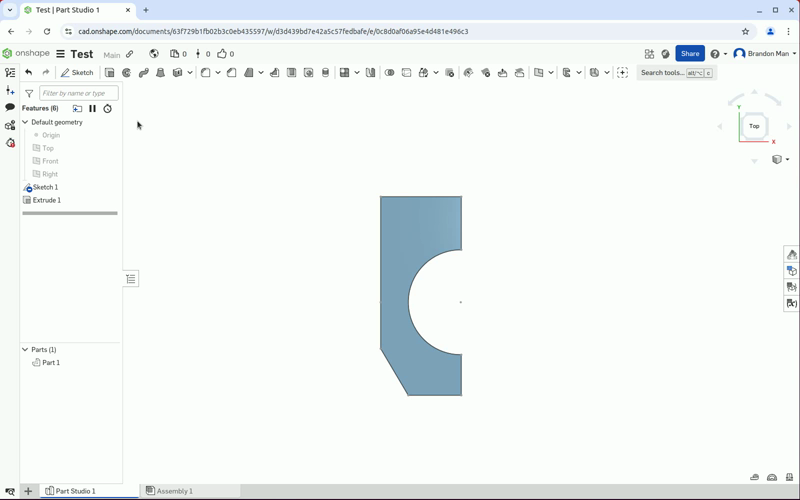
key(shift+h)
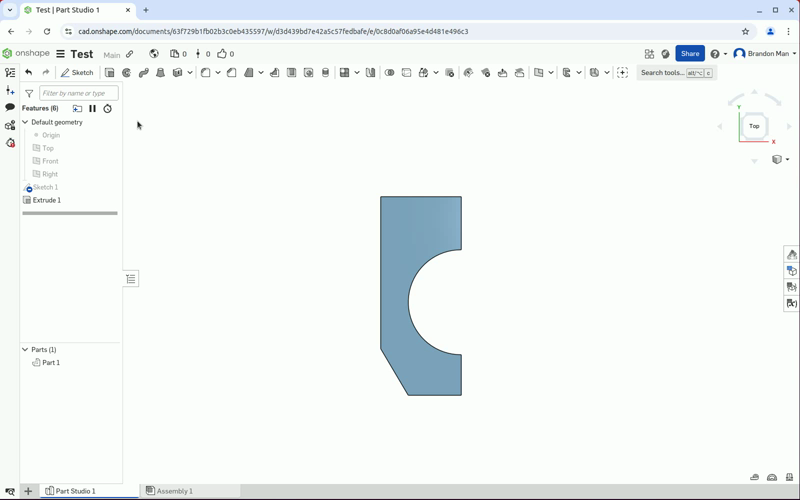
mouse_move(73, 189)
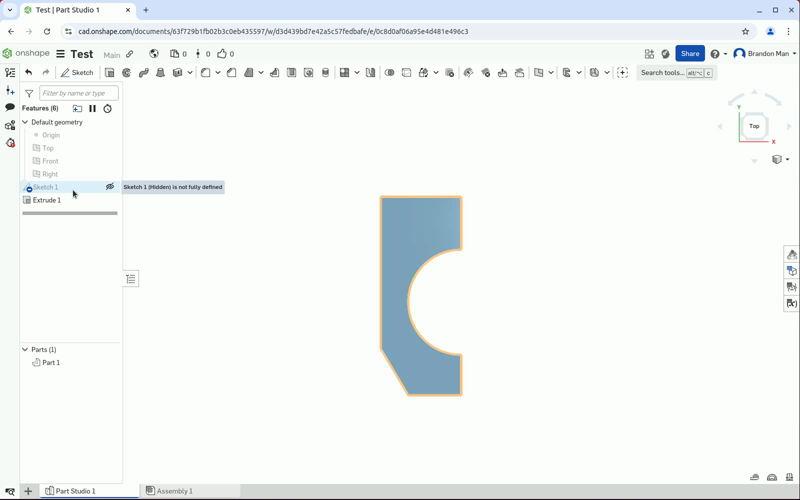
click(73, 189)
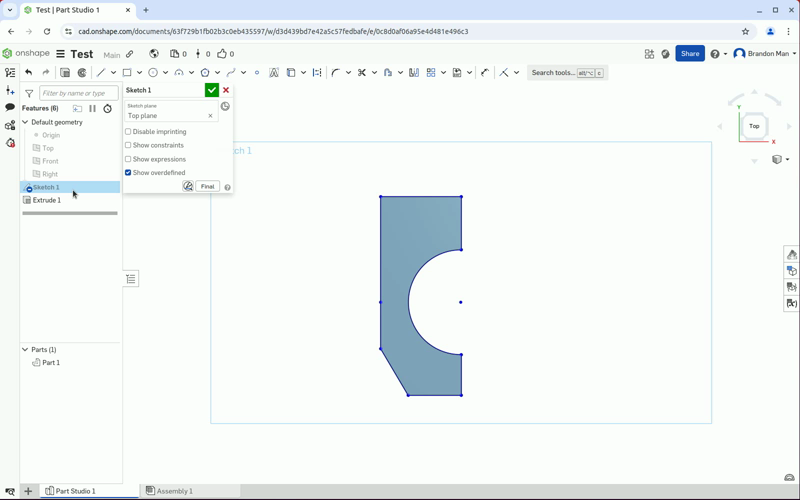
mouse_move(229, 92)
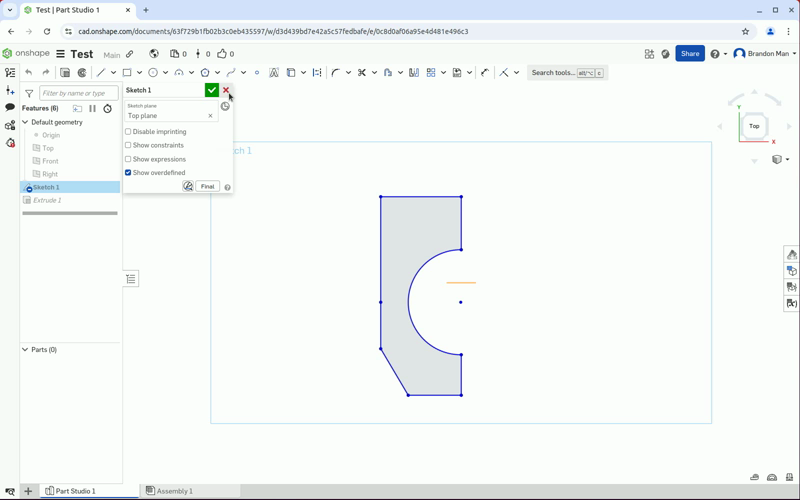
click(229, 92)
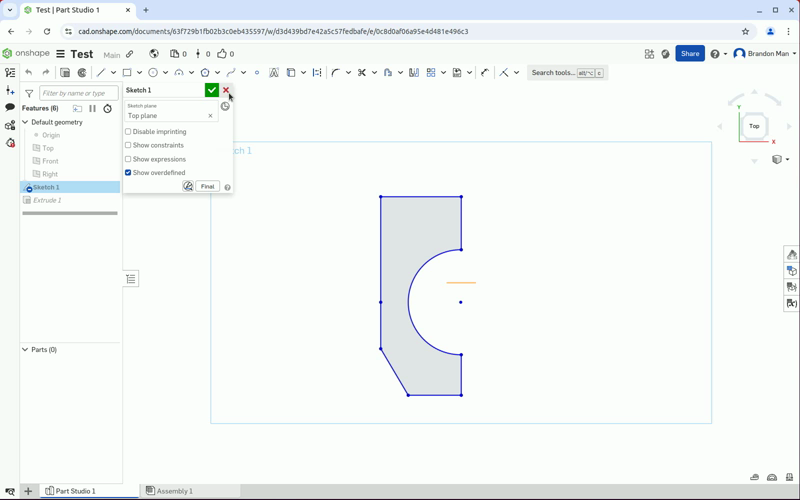
key(shift+s)
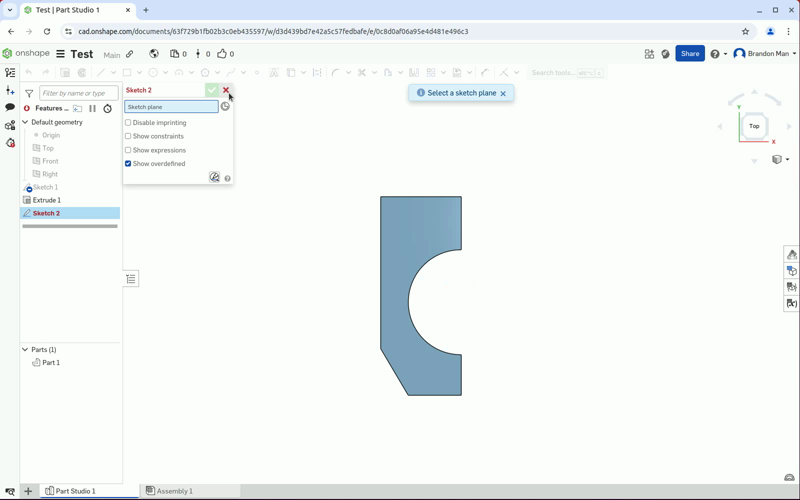
mouse_move(73, 150)
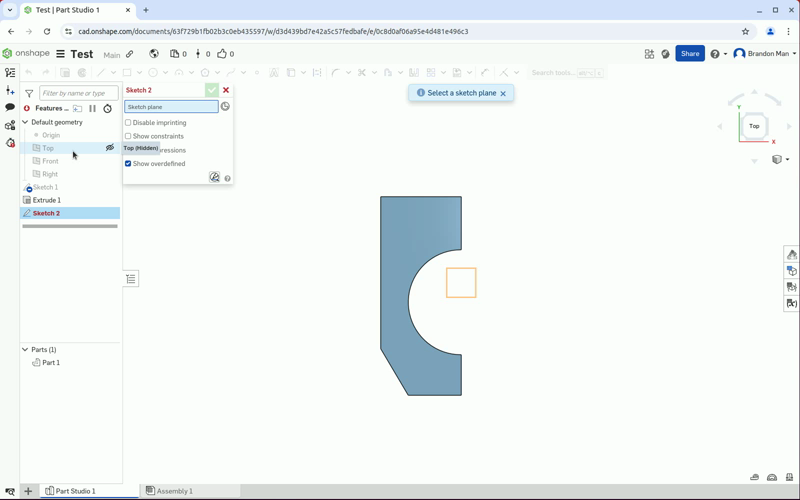
click(73, 150)
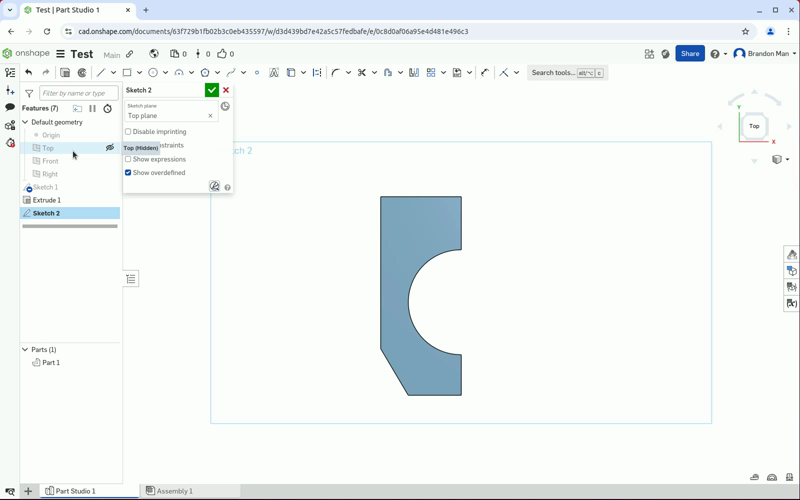
mouse_move(73, 352)
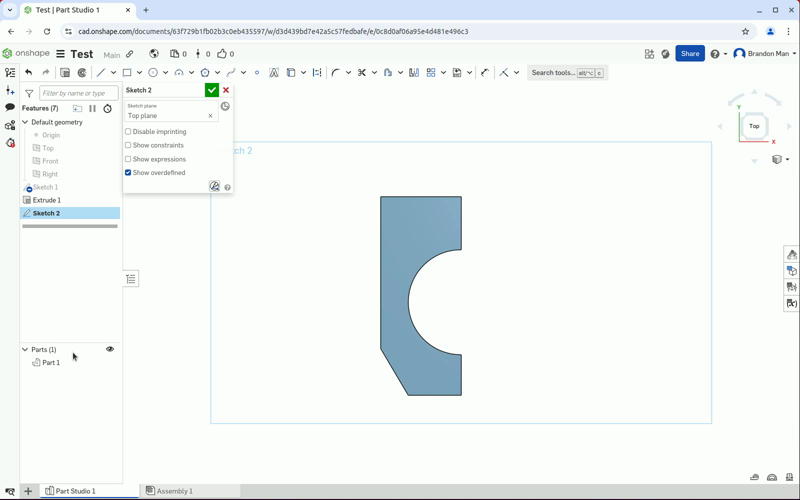
key(y)
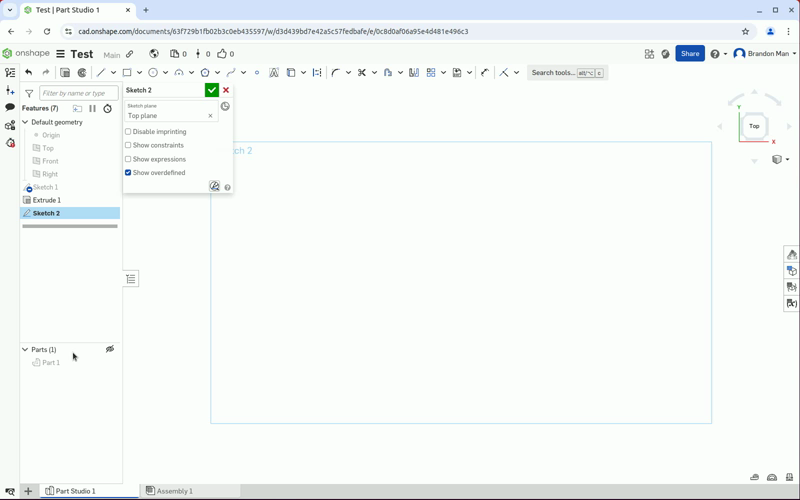
key(l)
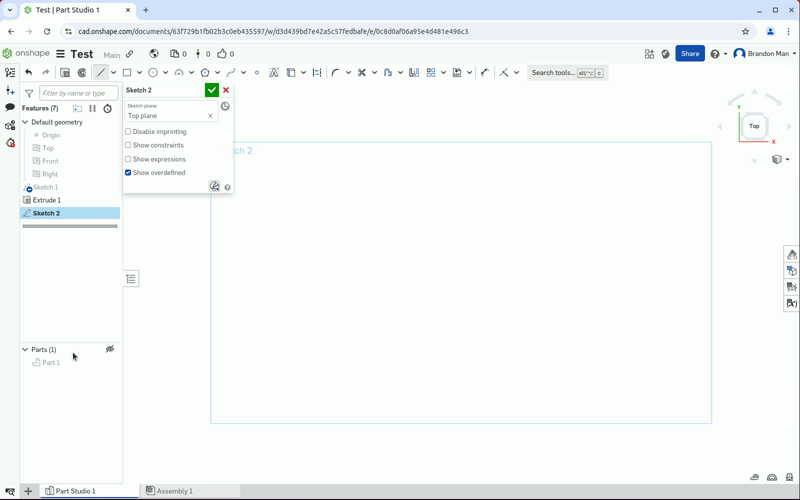
key_down(shift)
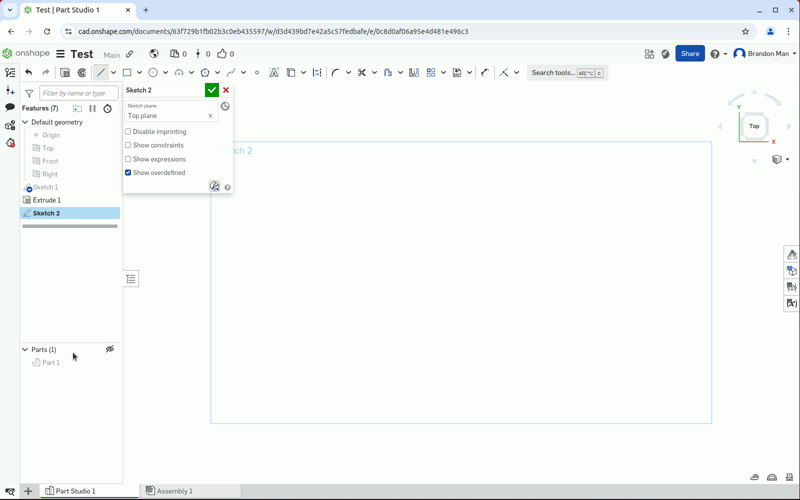
mouse_move(460, 395)
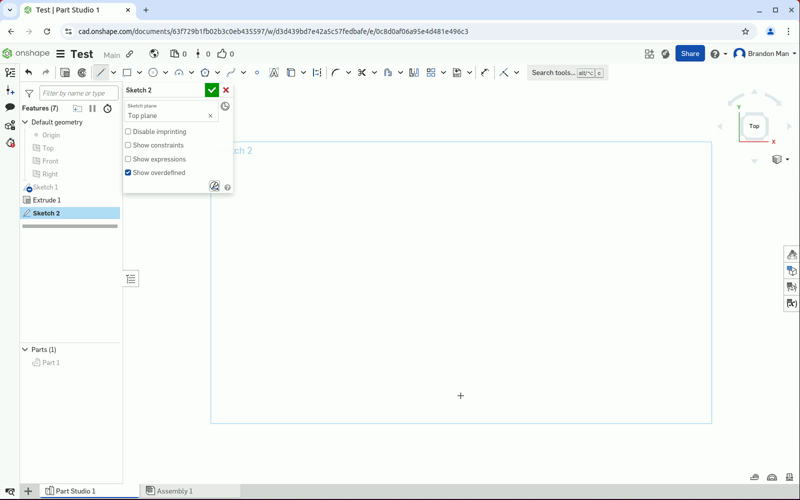
click(460, 395)
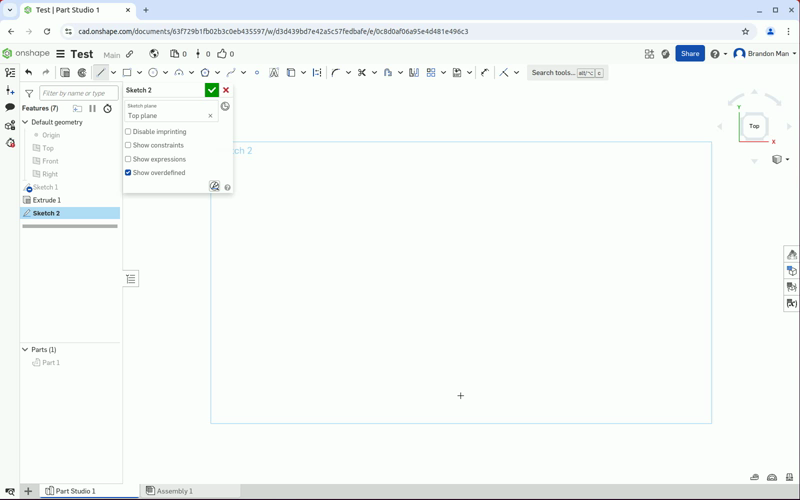
key_up(shift)
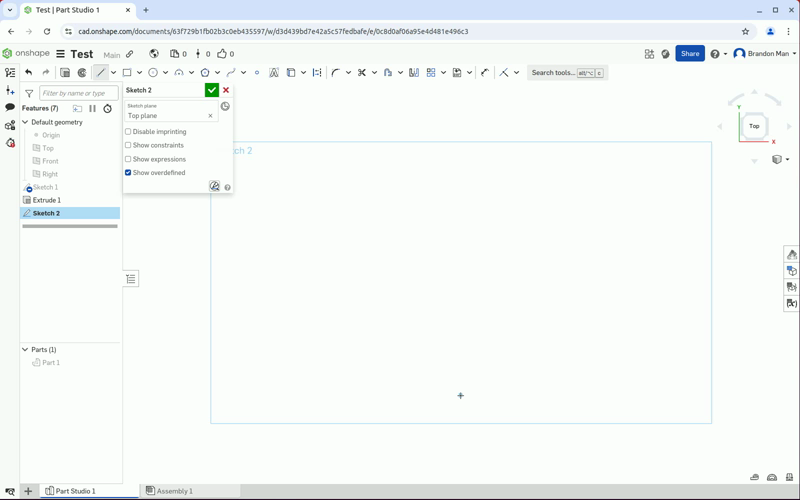
key_down(shift)
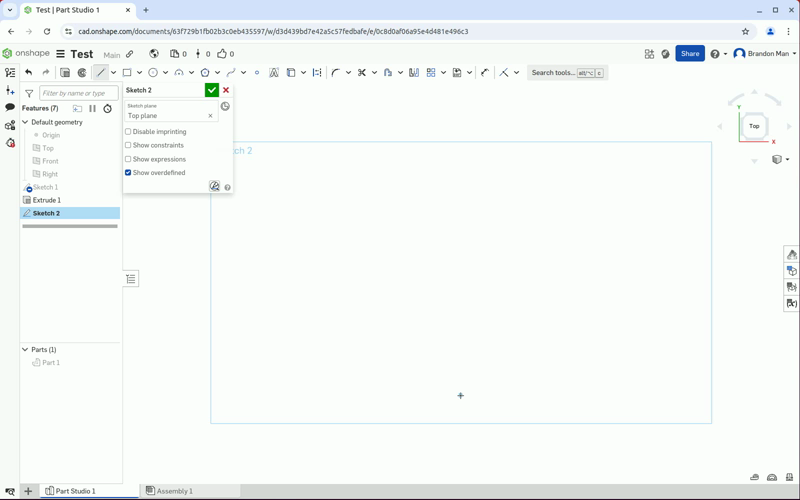
mouse_move(490, 395)
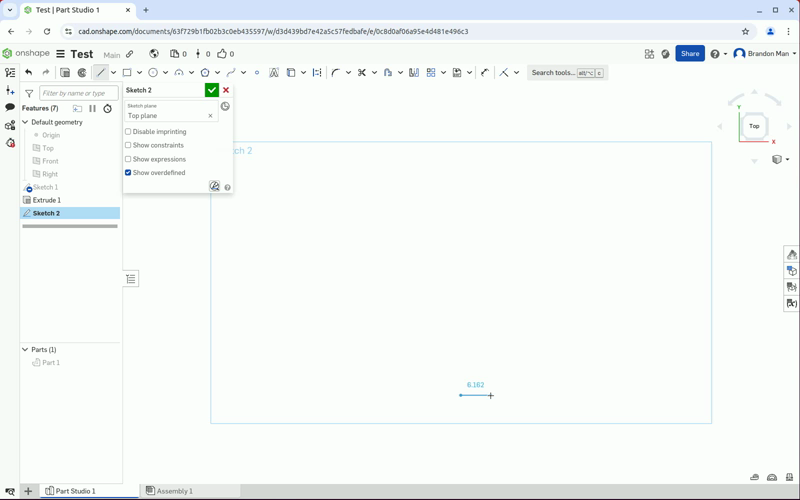
mouse_move(512, 395)
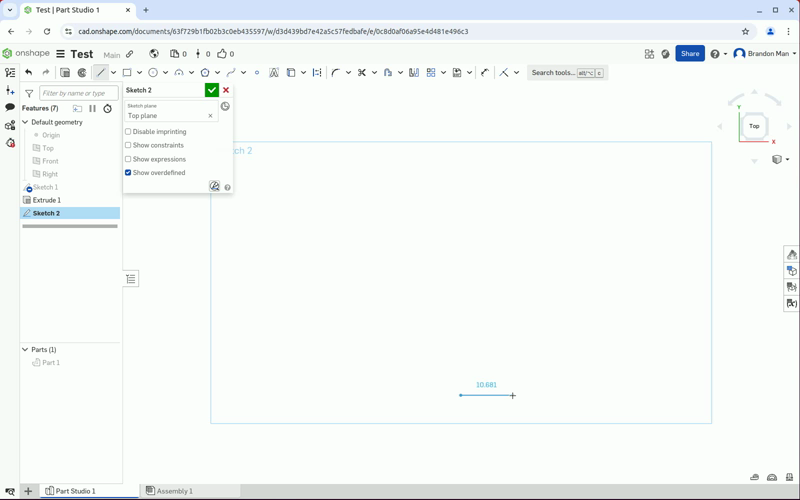
click(512, 395)
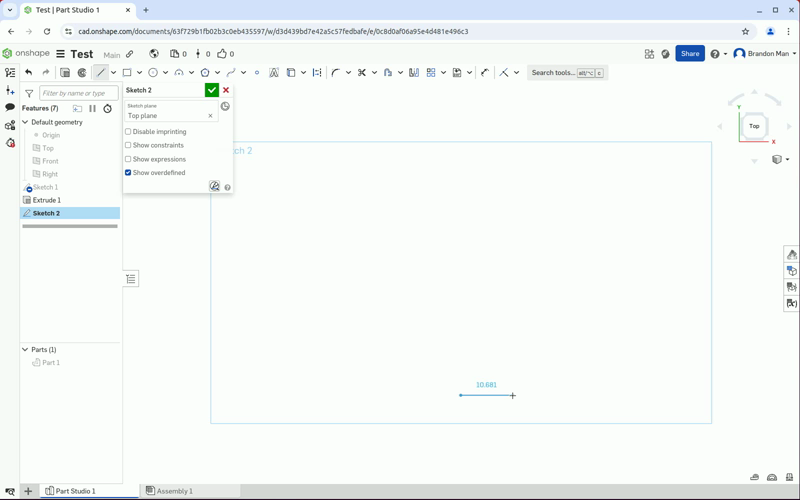
key_up(shift)
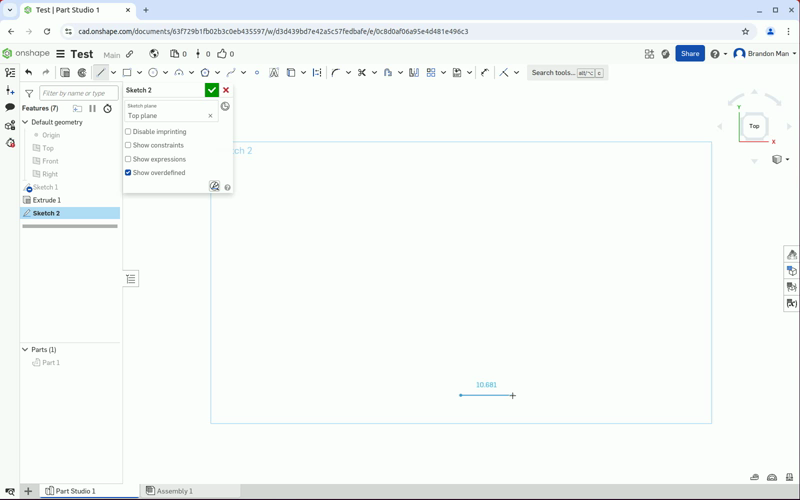
key_down(shift)
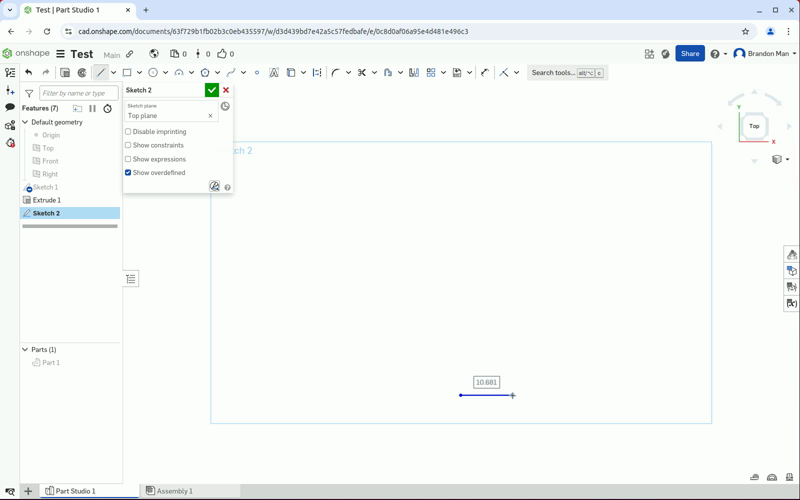
mouse_move(542, 395)
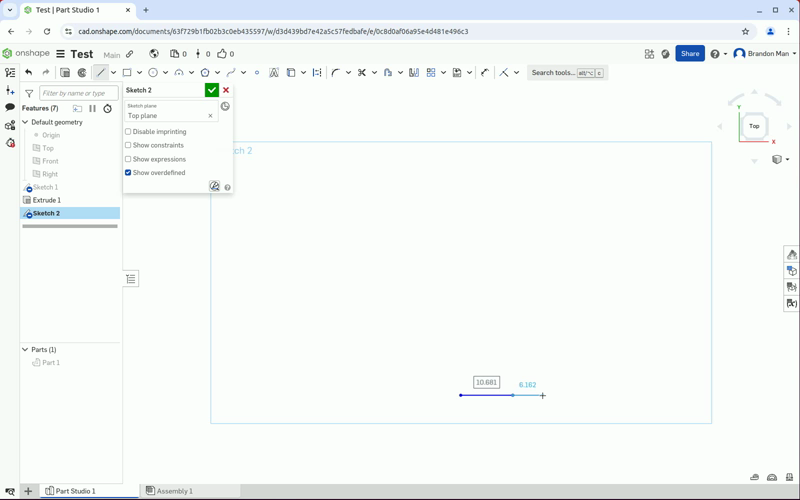
mouse_move(539, 349)
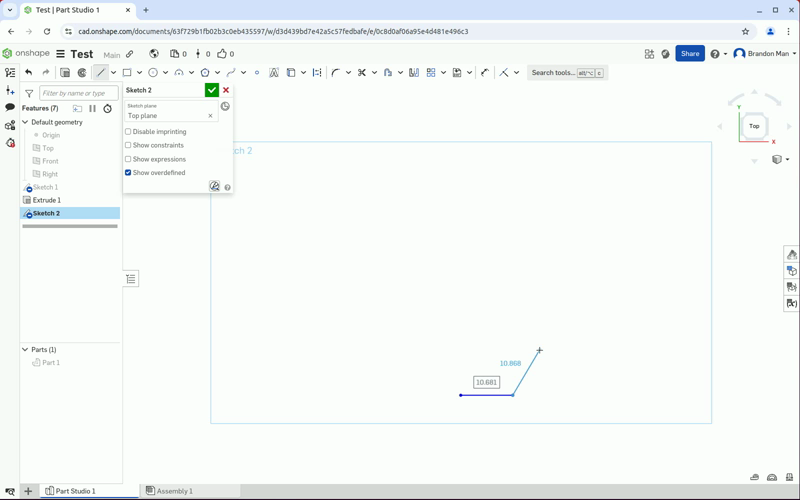
click(539, 349)
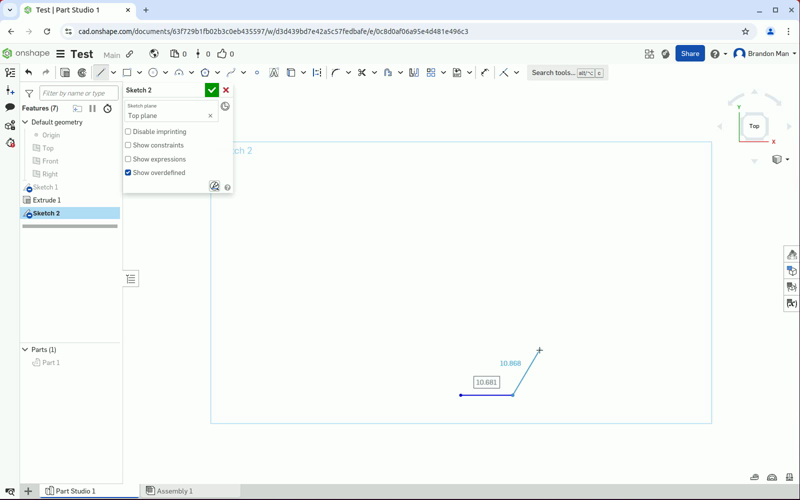
key_up(shift)
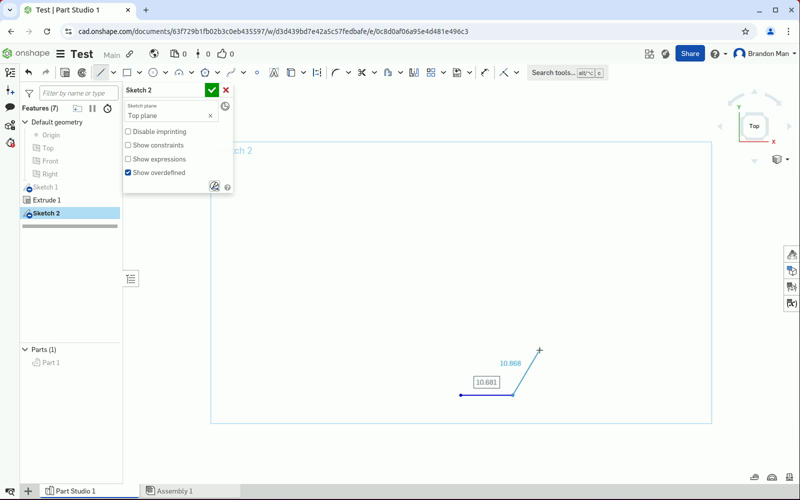
key_down(shift)
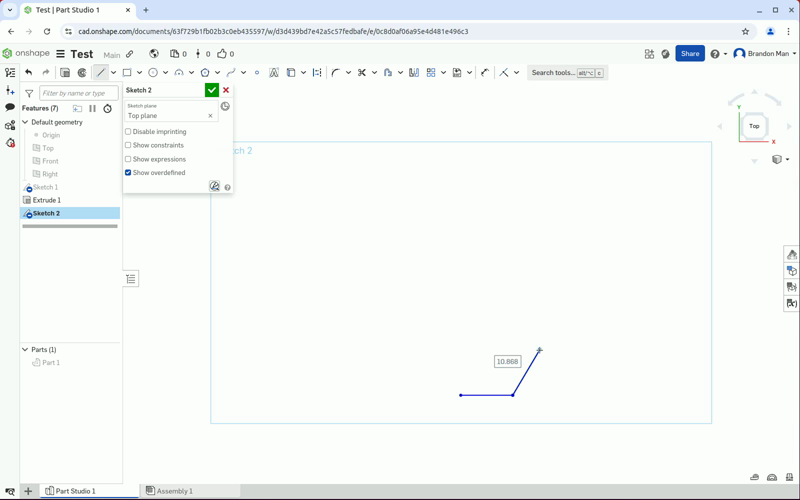
mouse_move(569, 349)
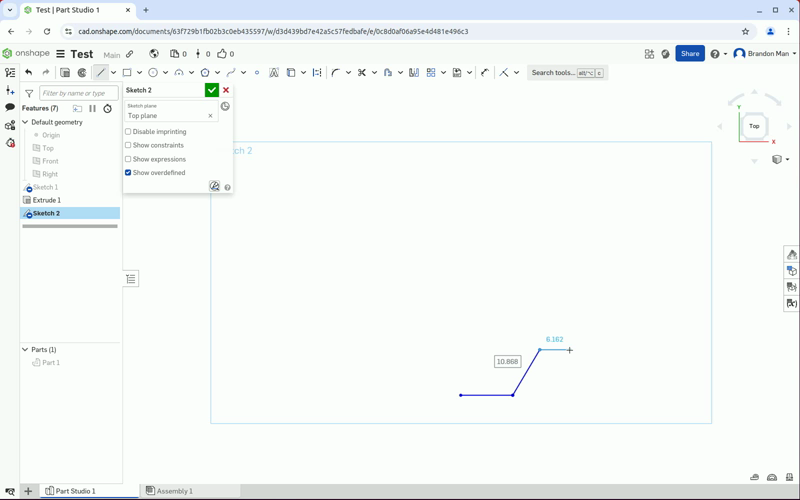
mouse_move(539, 304)
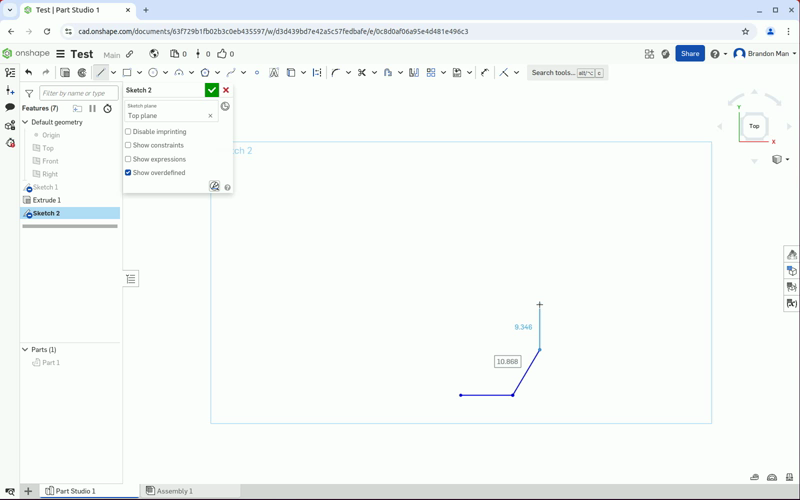
click(539, 304)
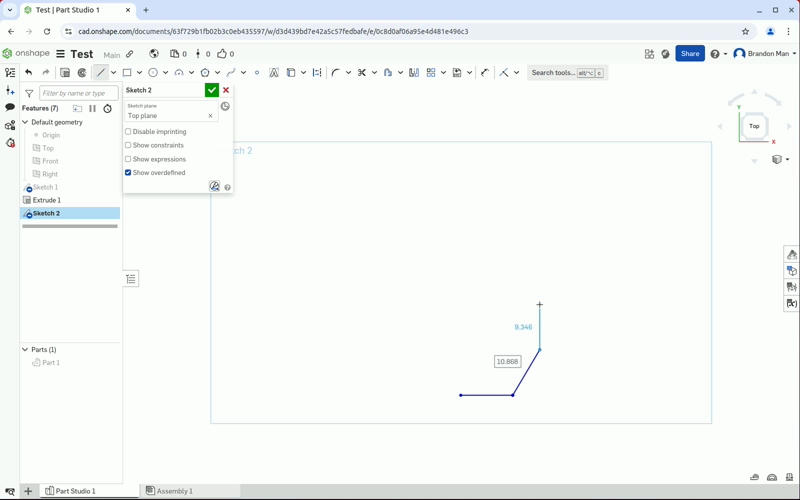
key_up(shift)
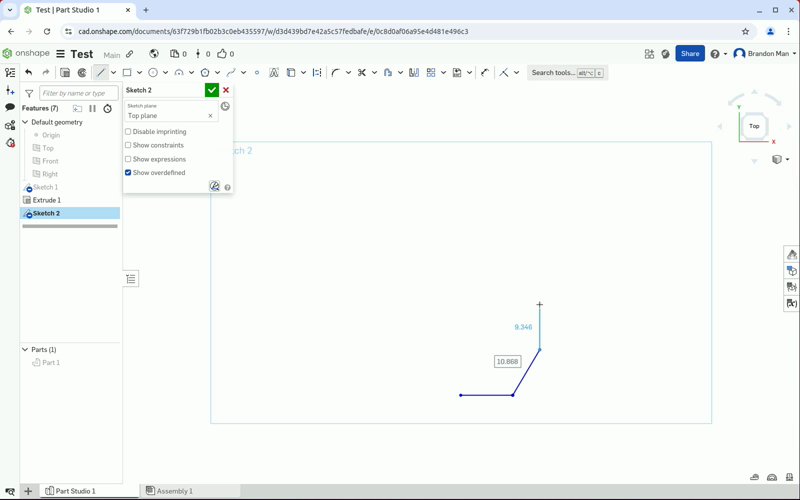
key_down(shift)
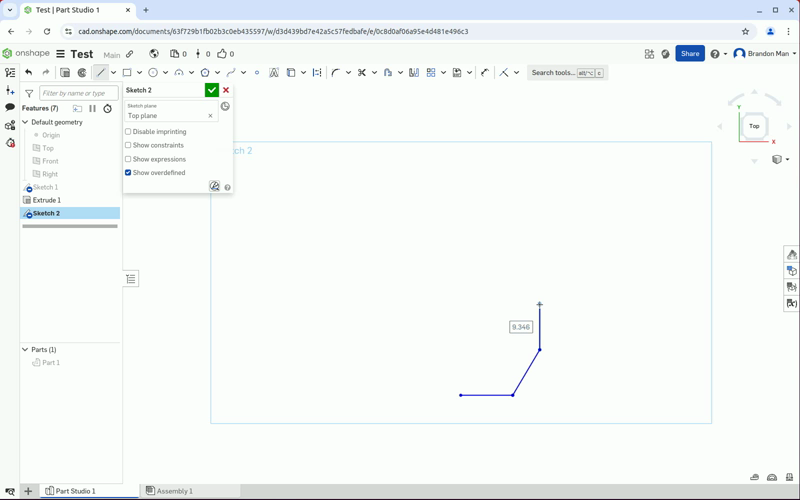
mouse_move(539, 198)
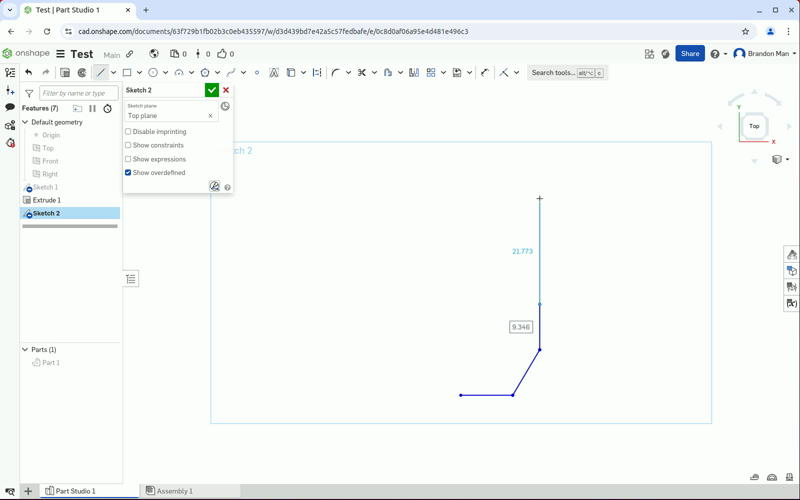
click(539, 198)
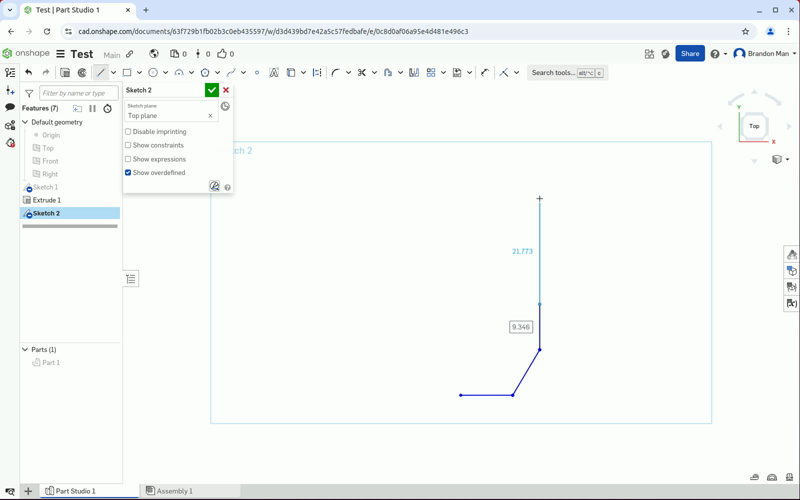
key_up(shift)
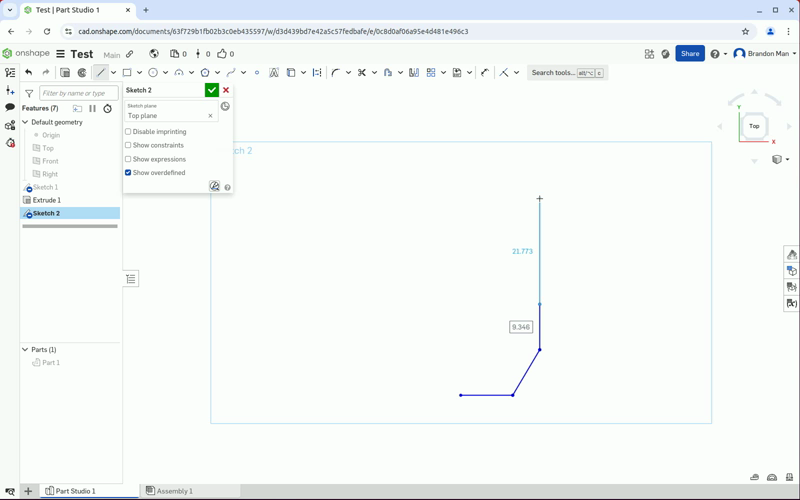
key_down(shift)
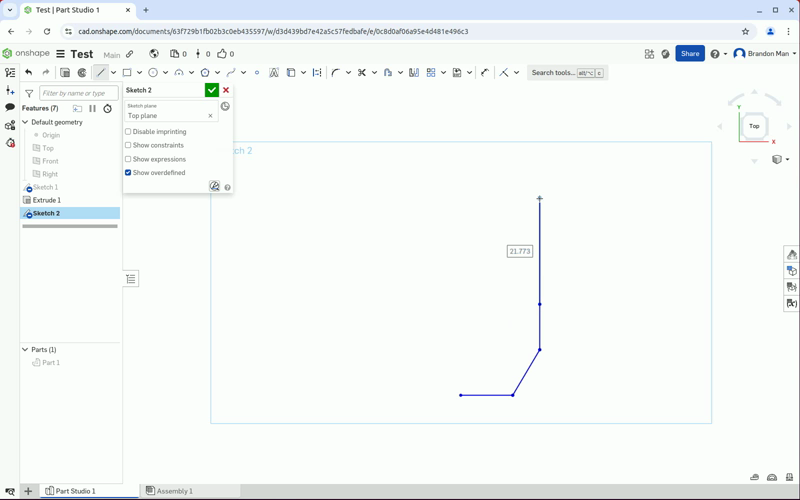
mouse_move(460, 198)
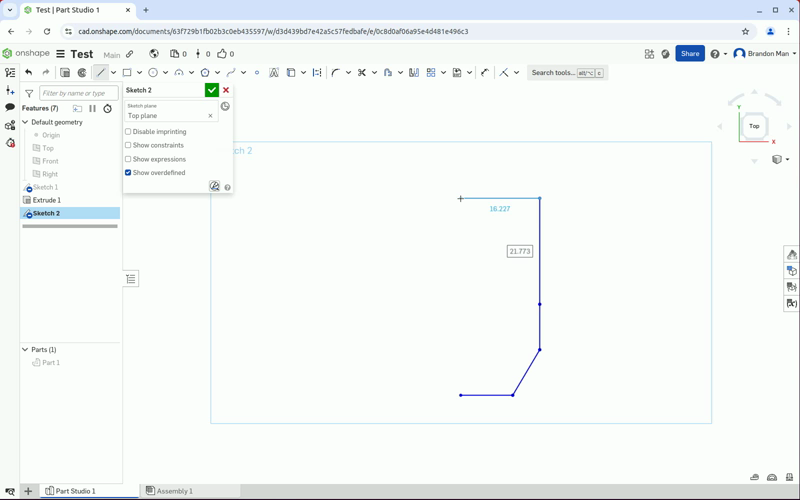
click(460, 198)
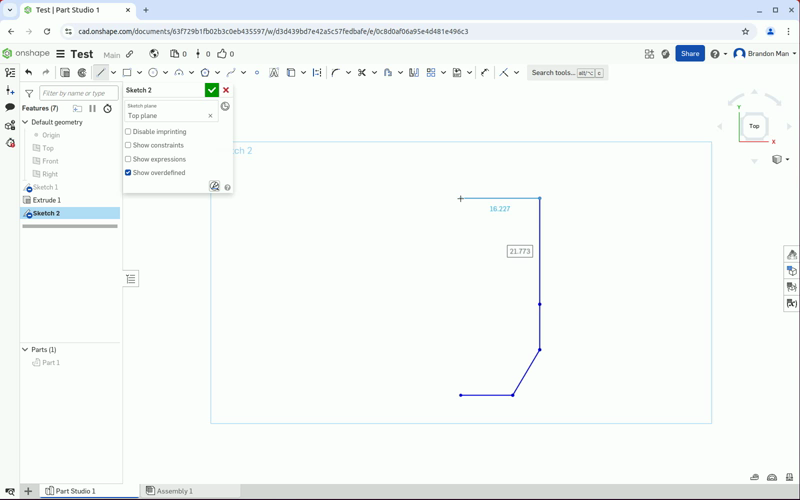
key_up(shift)
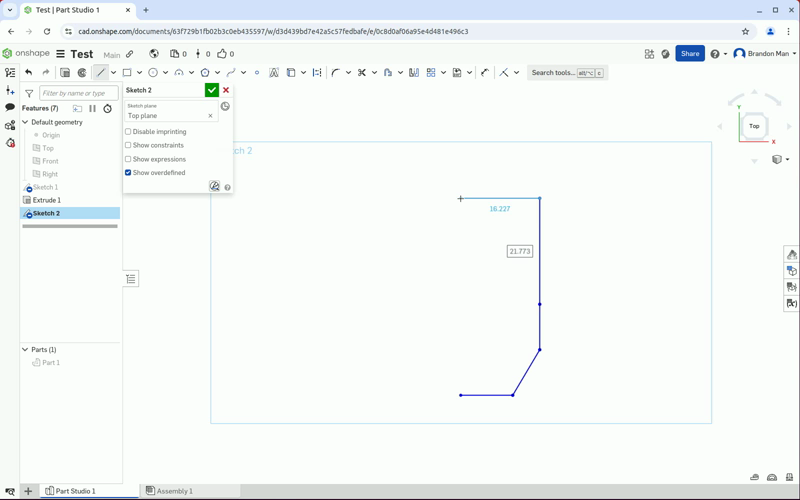
key_down(shift)
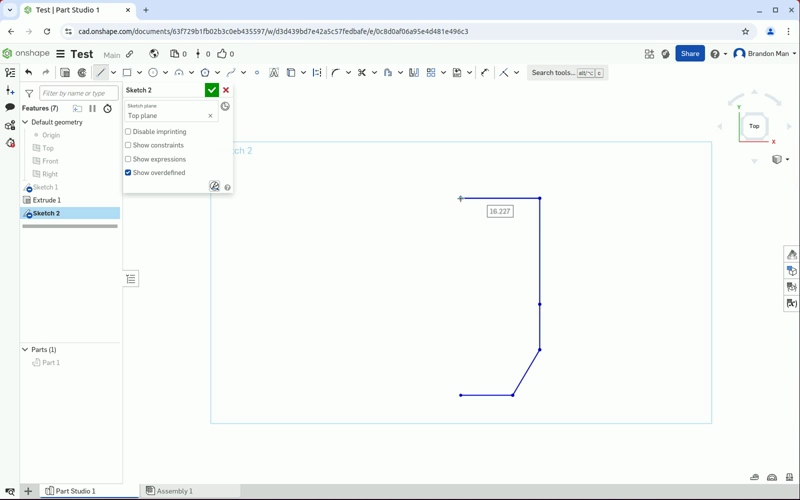
mouse_move(490, 198)
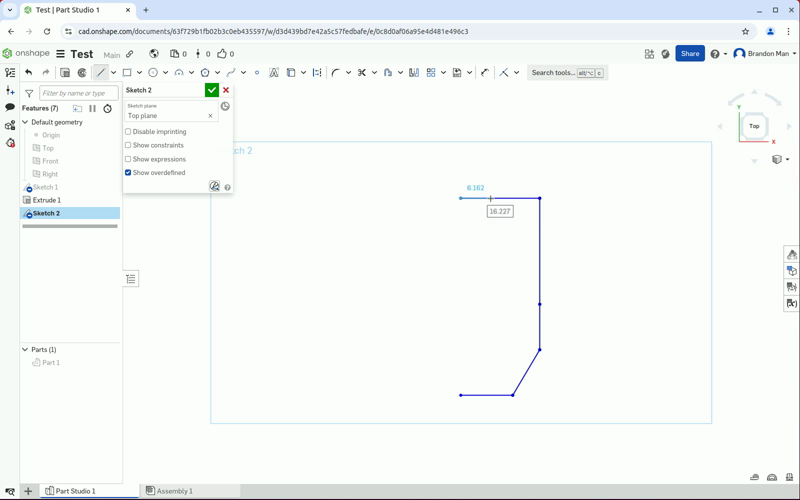
mouse_move(460, 250)
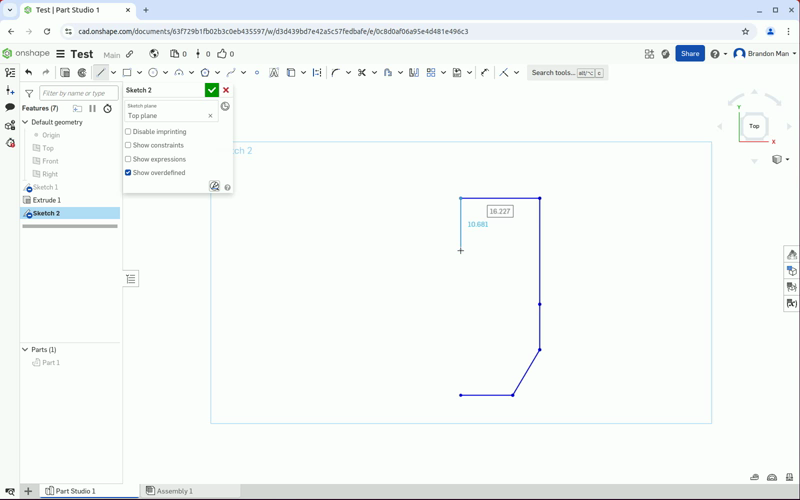
click(460, 250)
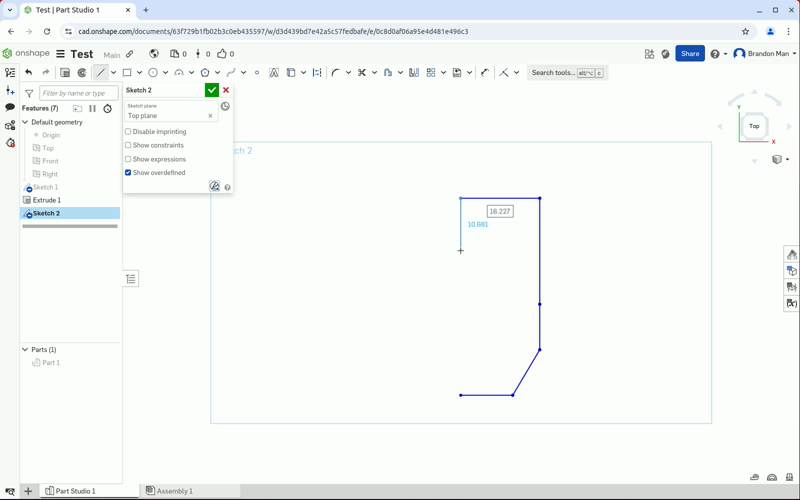
key_up(shift)
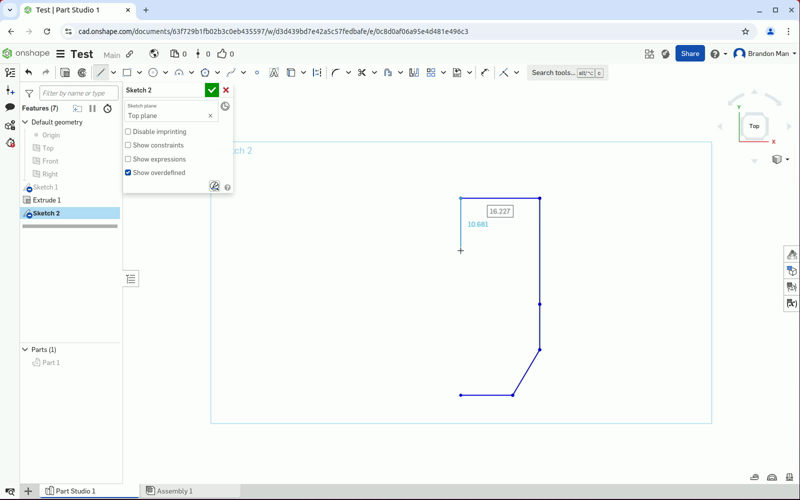
key(esc)
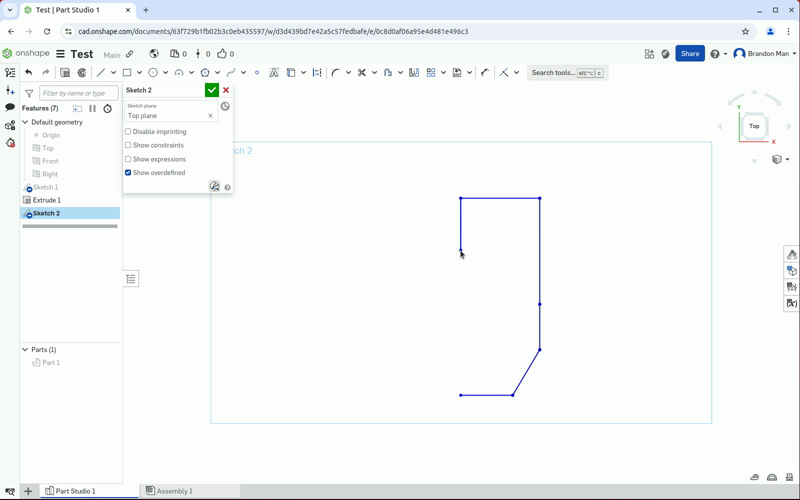
key(a)
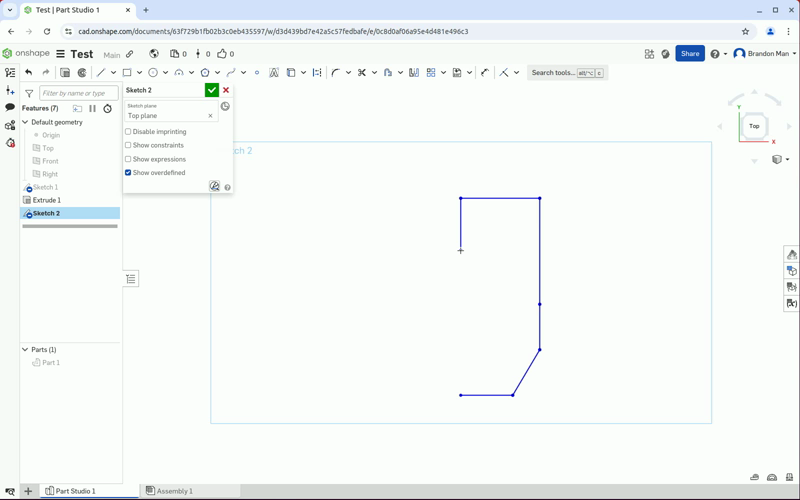
mouse_move(460, 250)
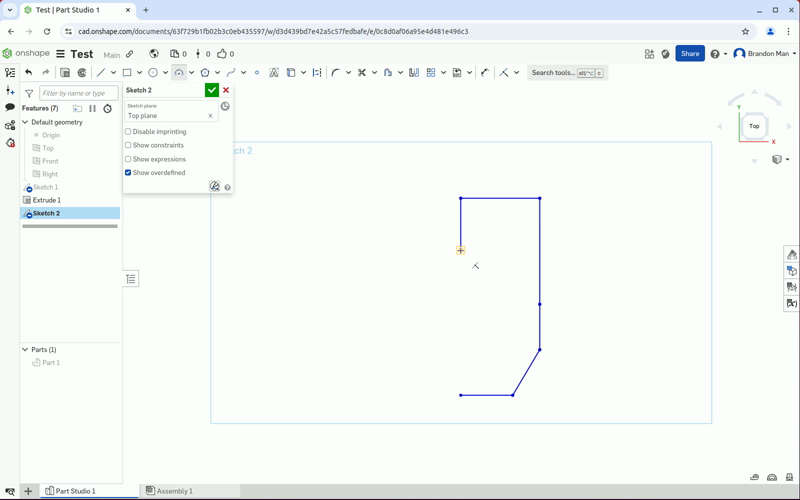
click(460, 250)
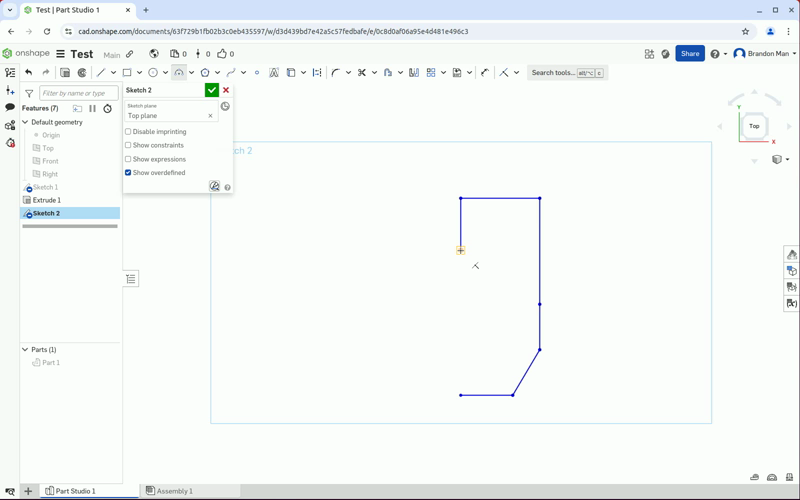
key_down(shift)
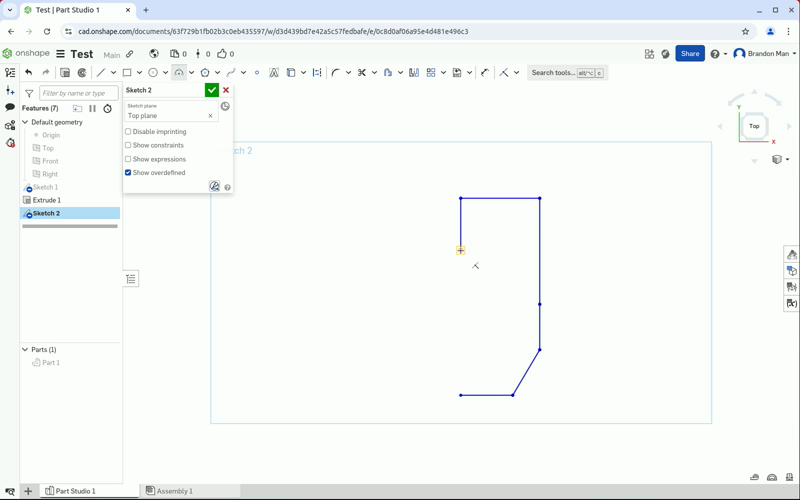
mouse_move(460, 356)
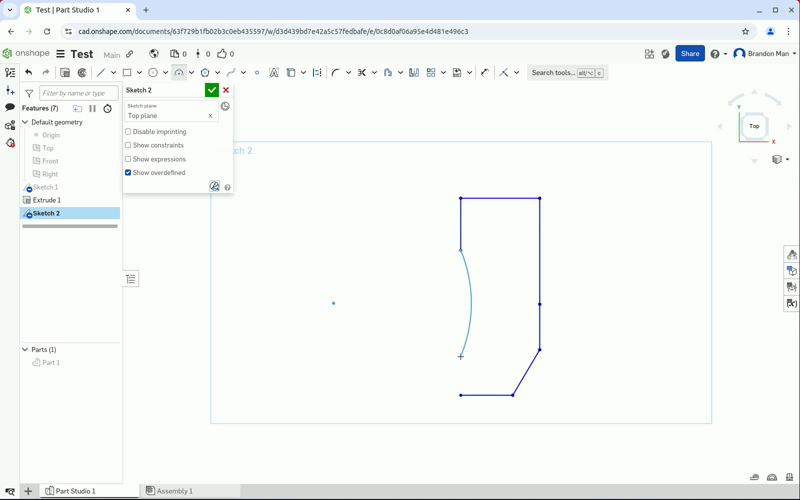
click(460, 356)
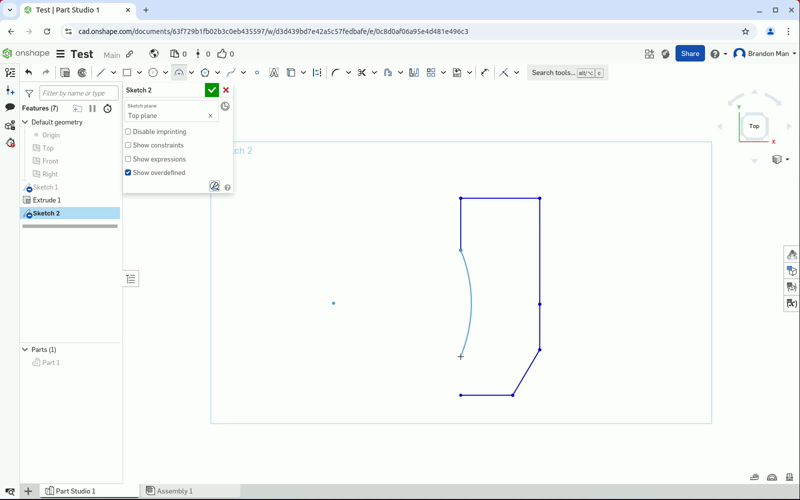
mouse_move(513, 303)
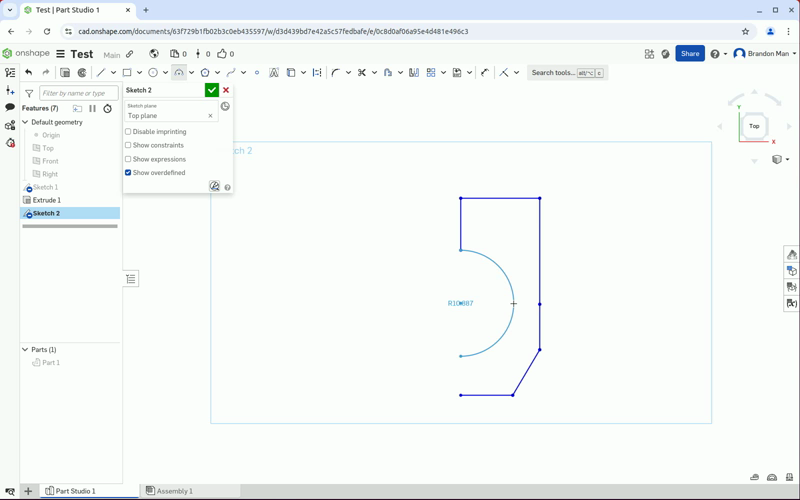
click(513, 303)
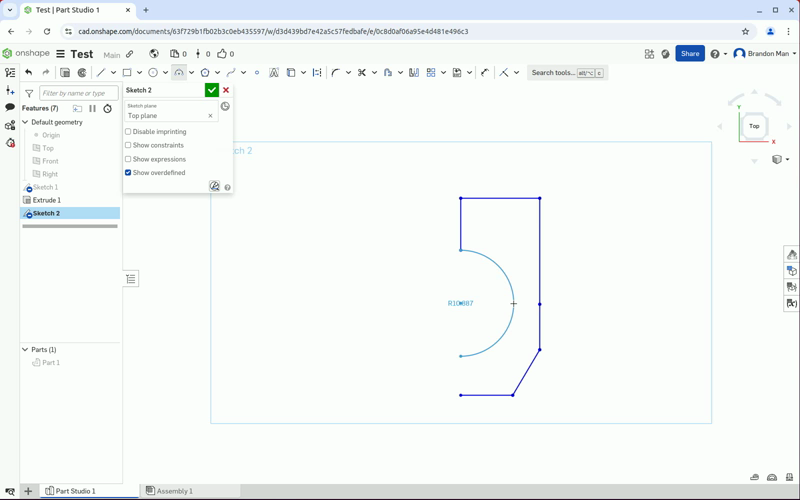
key_up(shift)
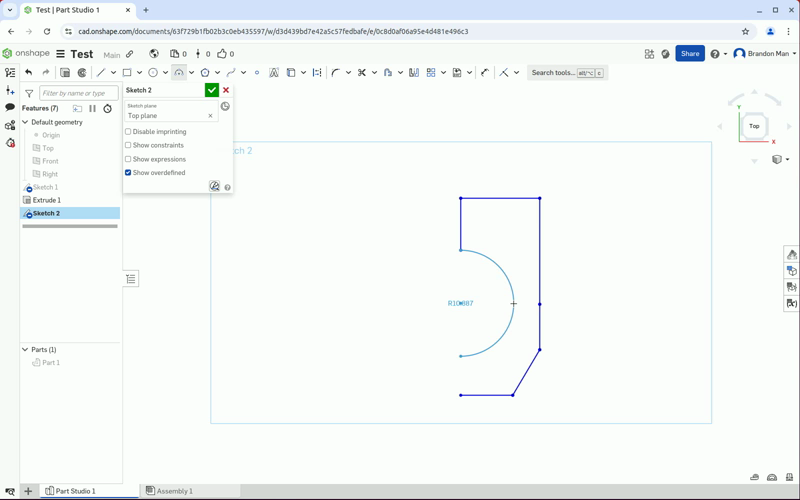
key(esc)
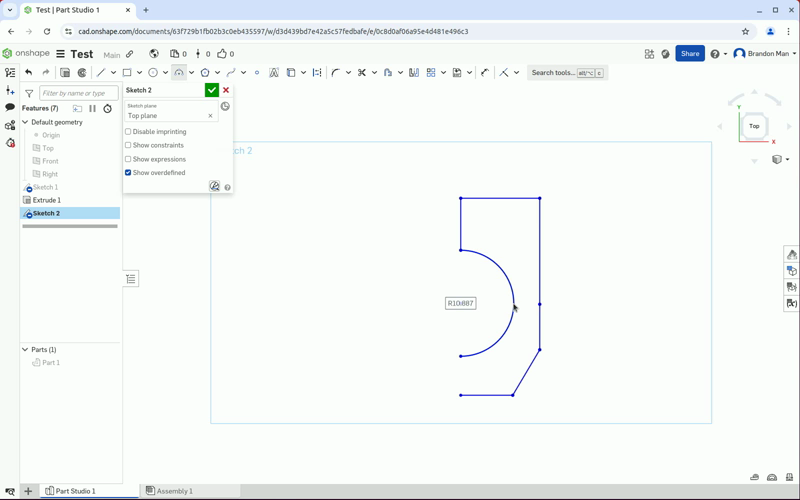
key(l)
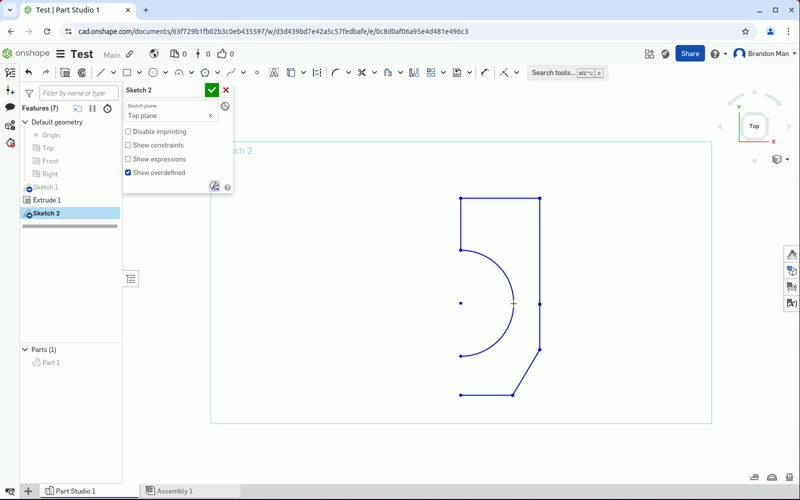
mouse_move(460, 356)
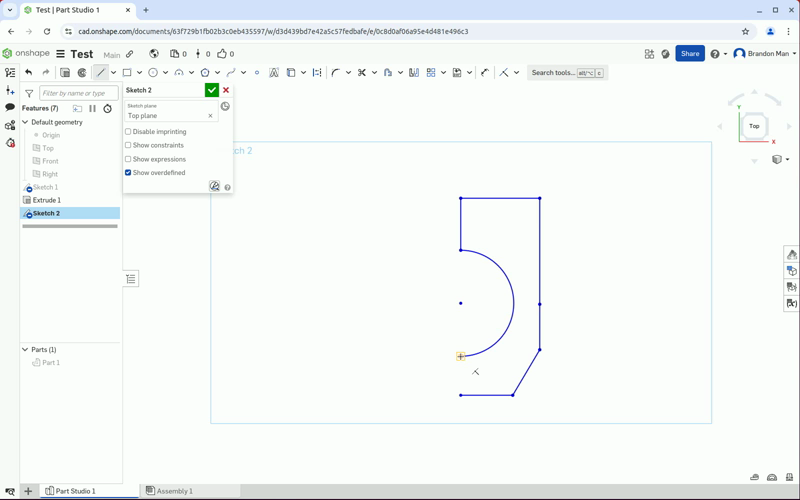
click(460, 356)
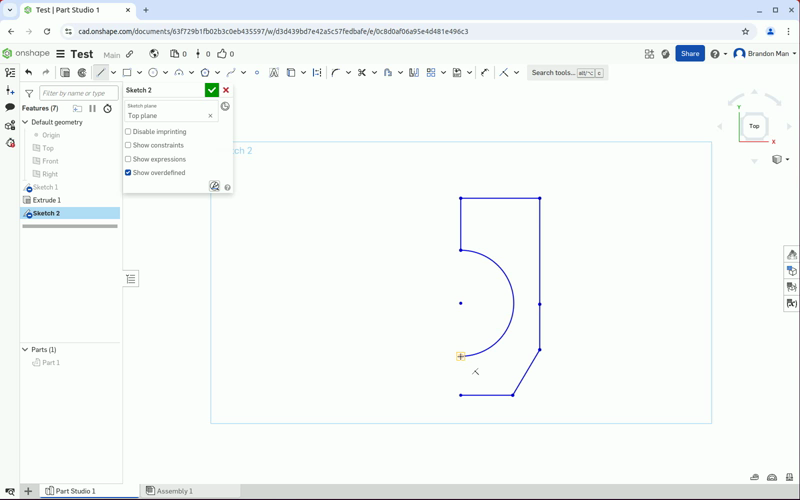
mouse_move(490, 356)
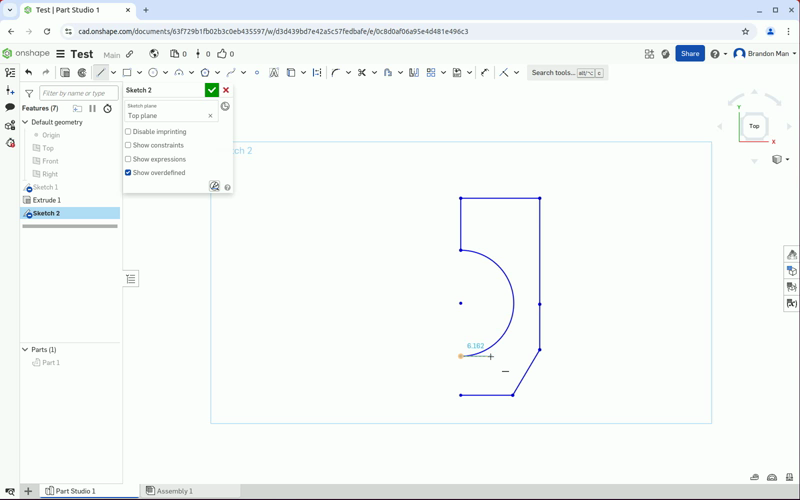
key_down(shift)
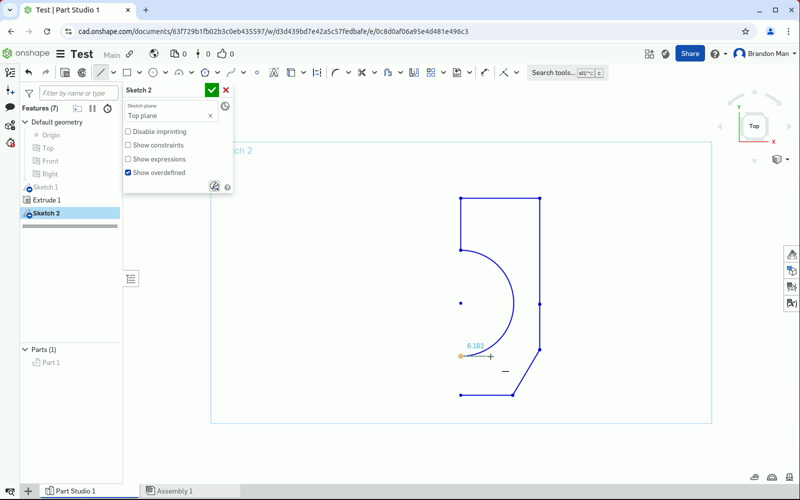
mouse_move(460, 395)
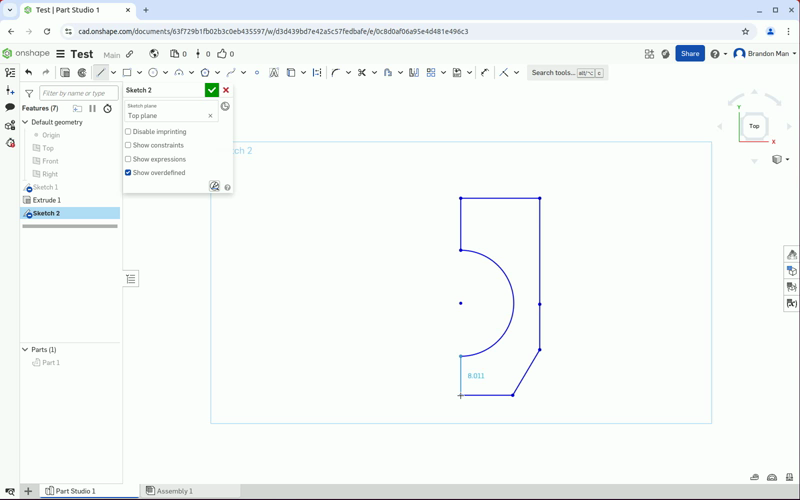
key_up(shift)
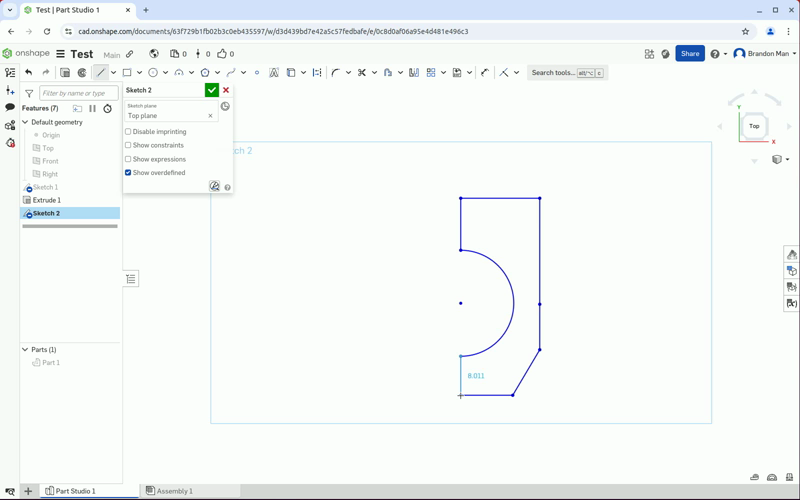
click(460, 395)
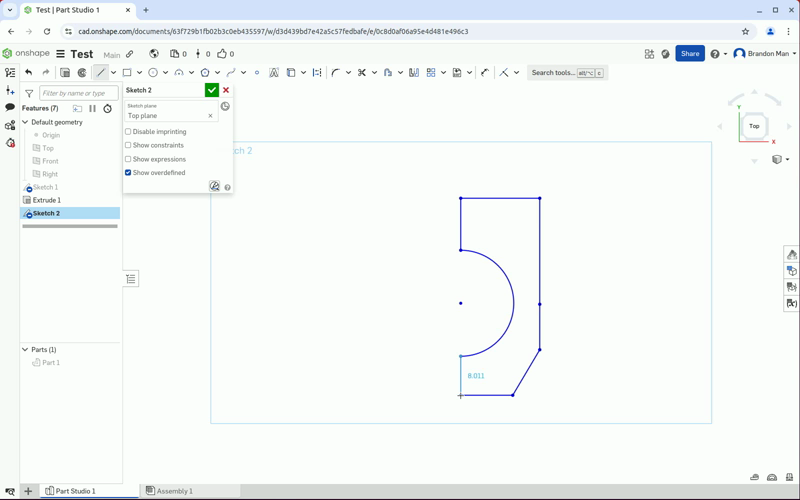
key(esc)
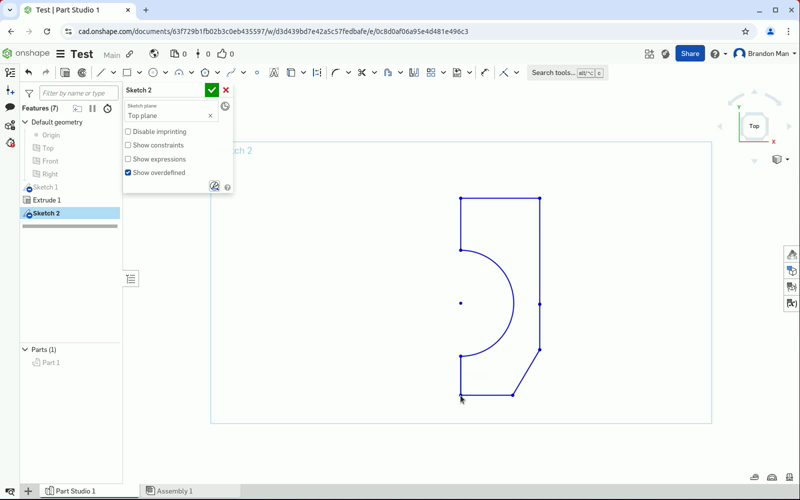
mouse_move(480, 328)
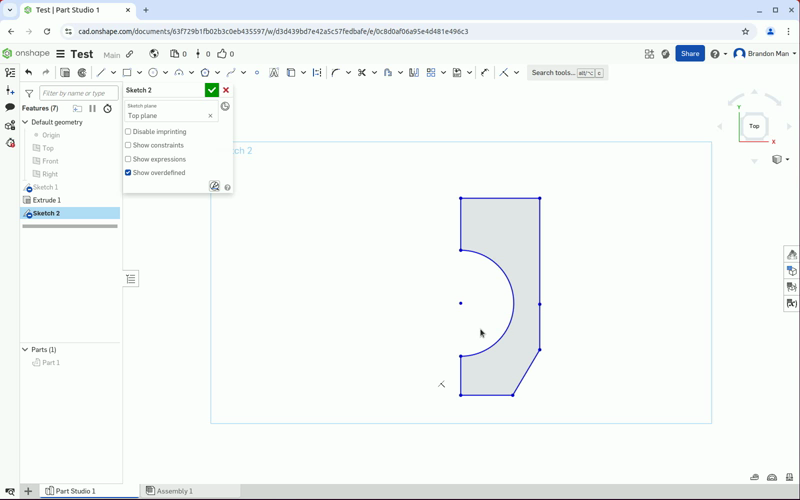
scroll(6)
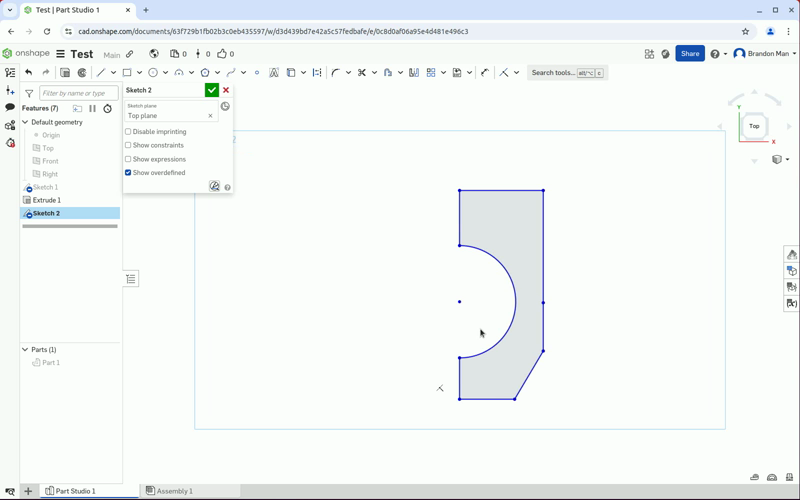
scroll(6)
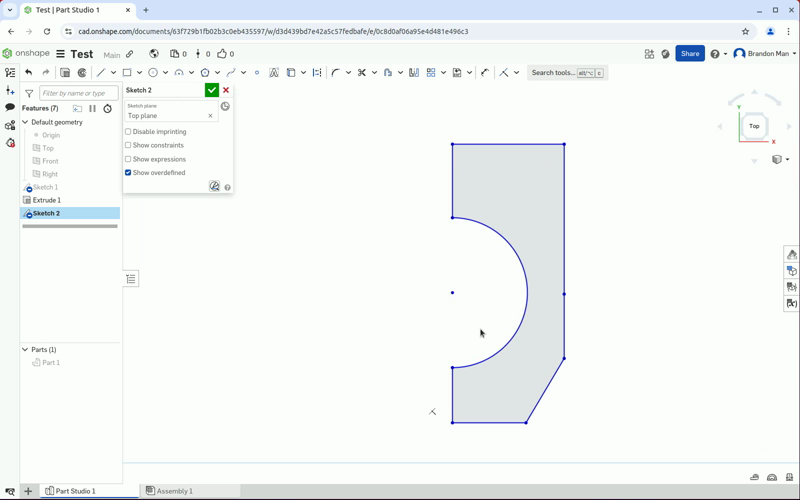
scroll(6)
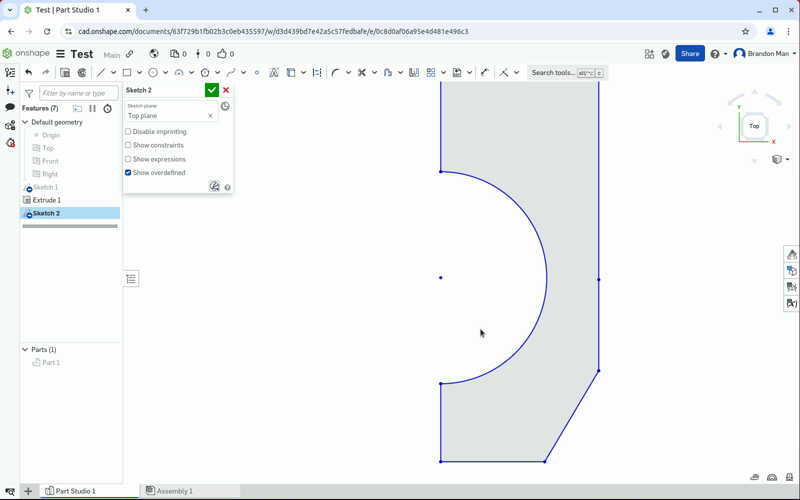
scroll(6)
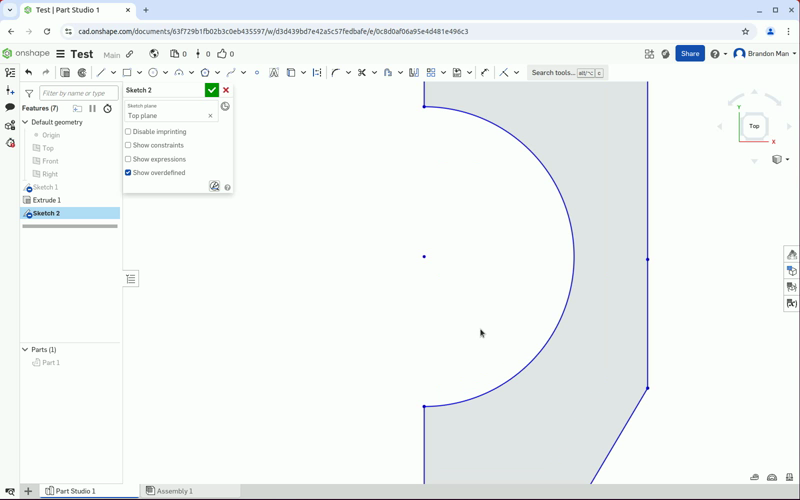
scroll(6)
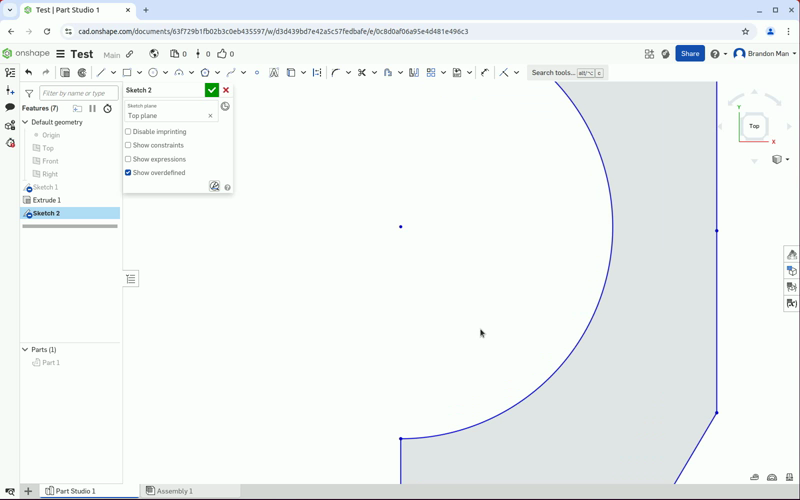
scroll(6)
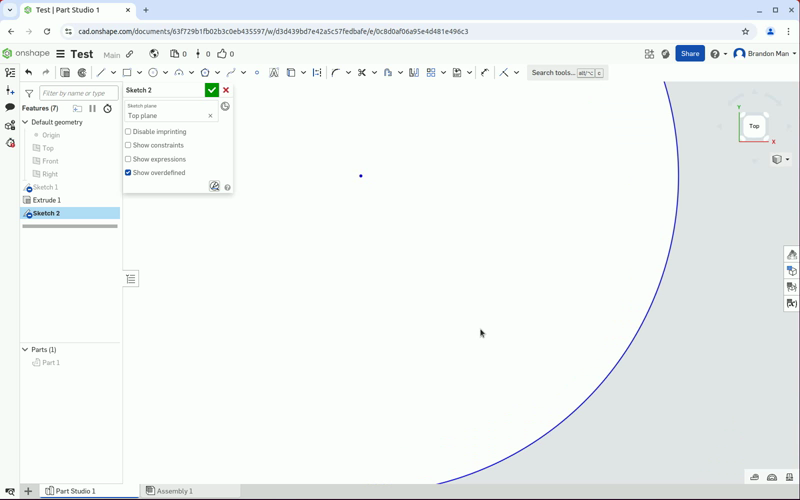
scroll(6)
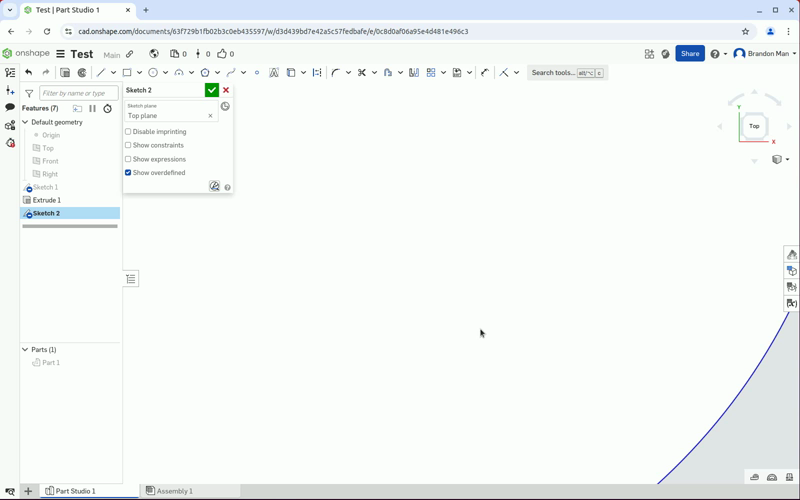
click(480, 328)
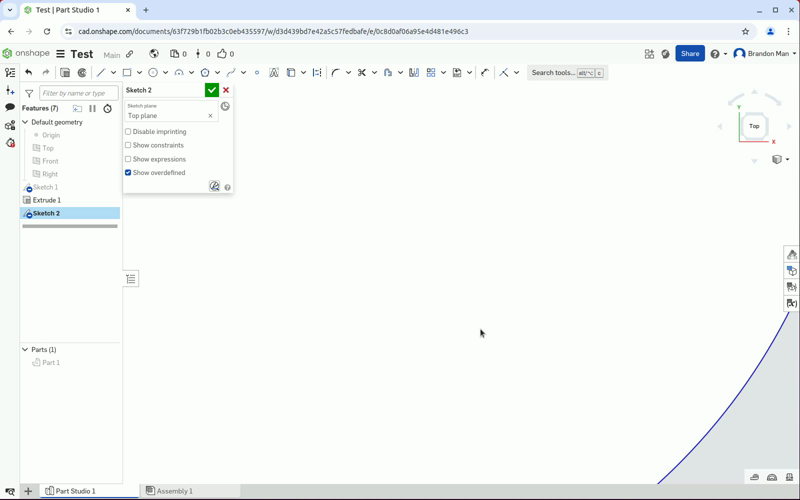
scroll(-6)
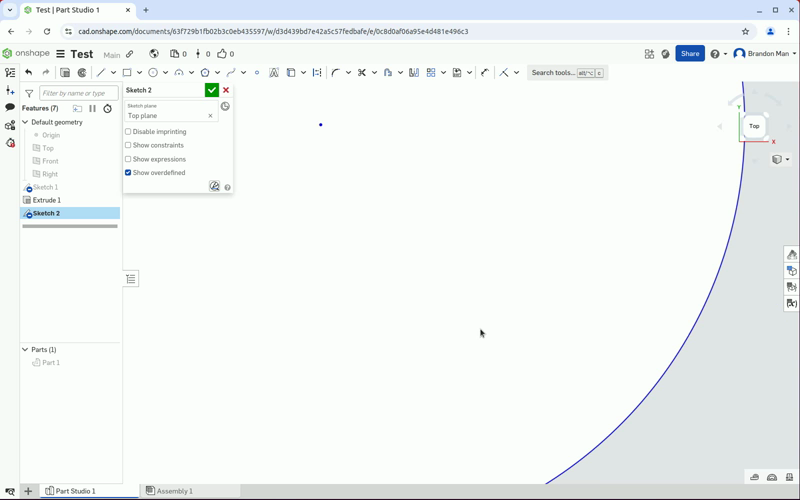
scroll(-6)
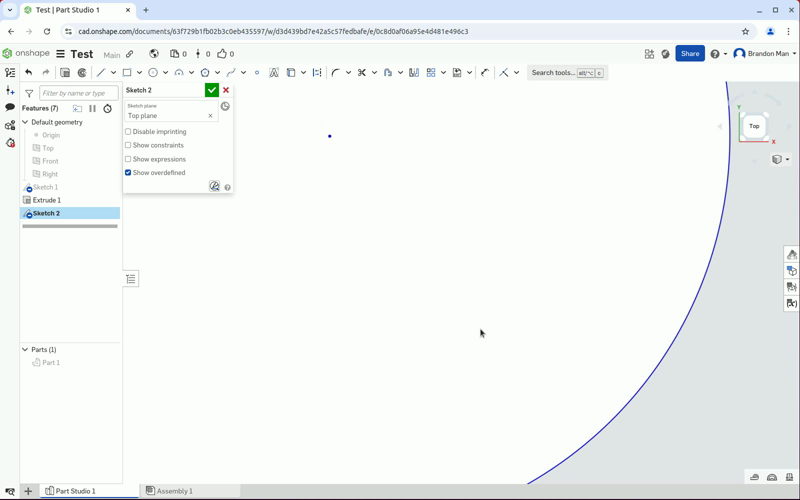
scroll(-6)
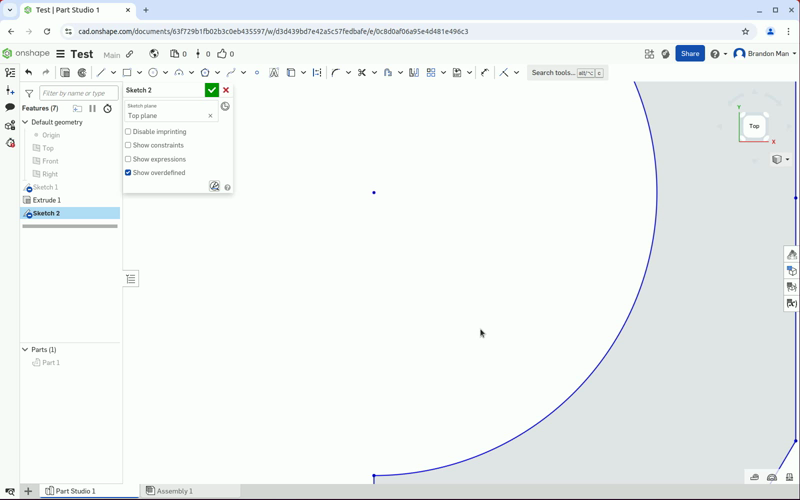
scroll(-6)
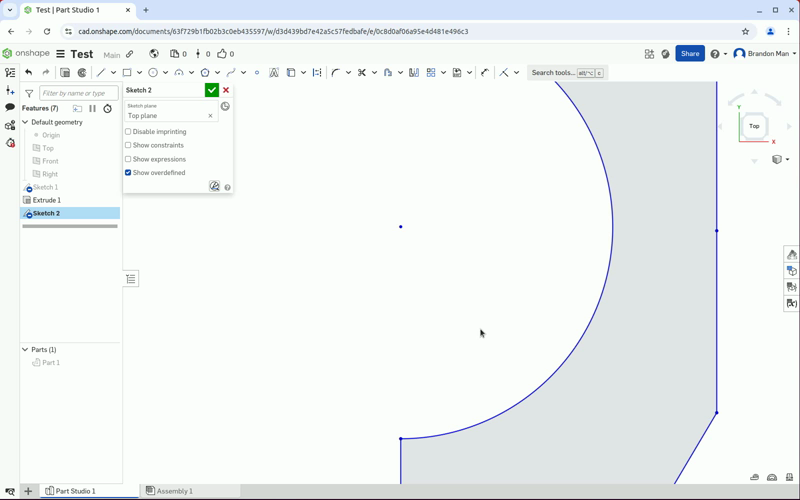
scroll(-6)
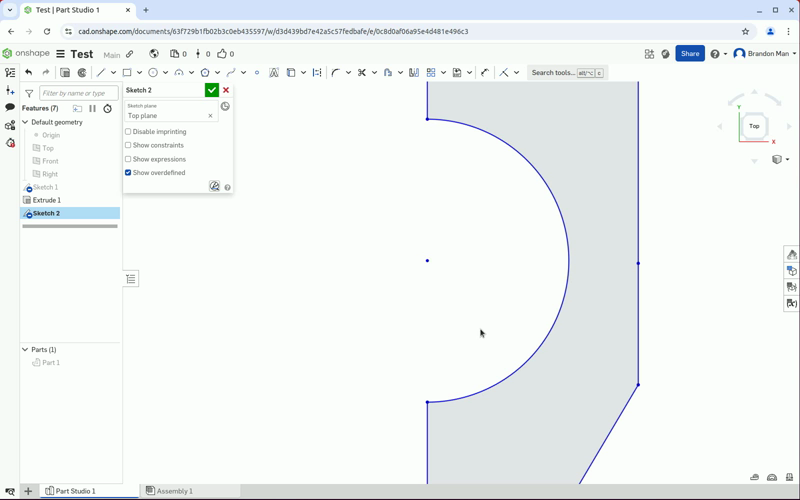
scroll(-6)
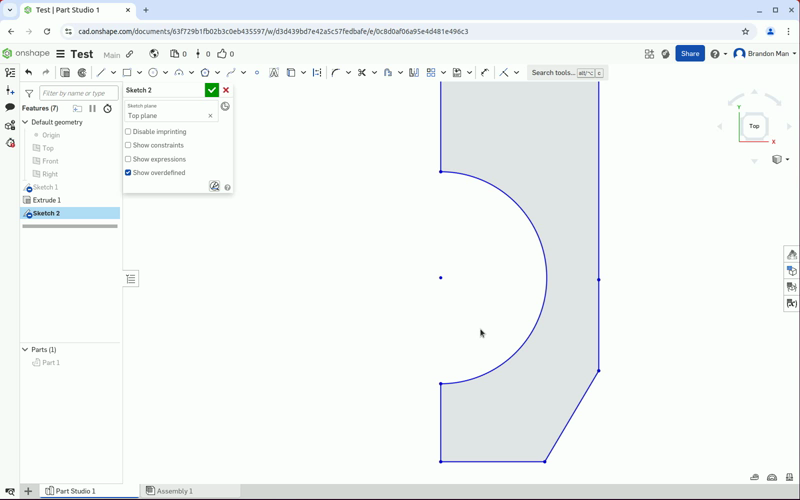
scroll(-6)
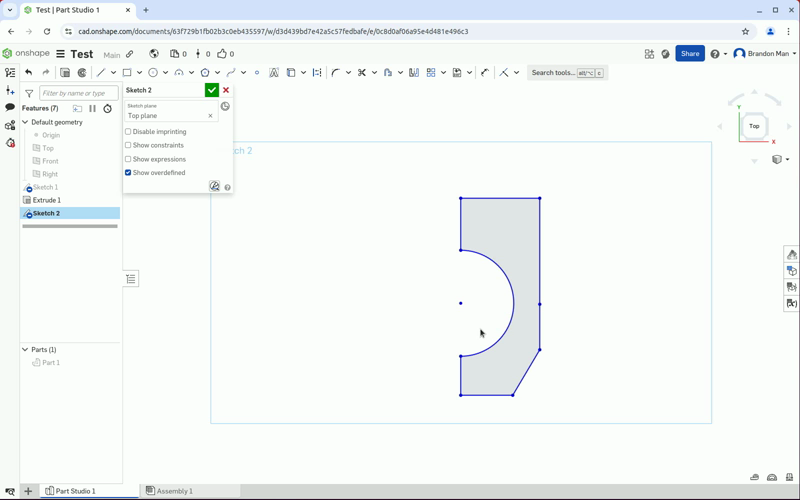
mouse_move(73, 352)
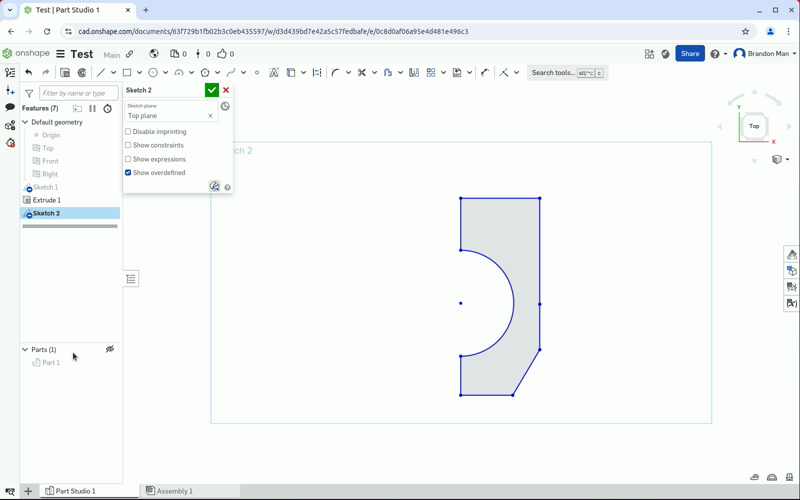
key(shift+y)
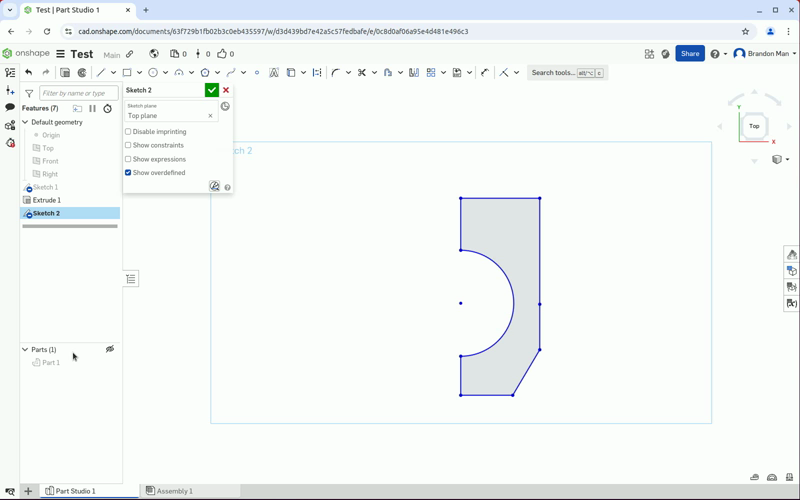
key(shift+e)
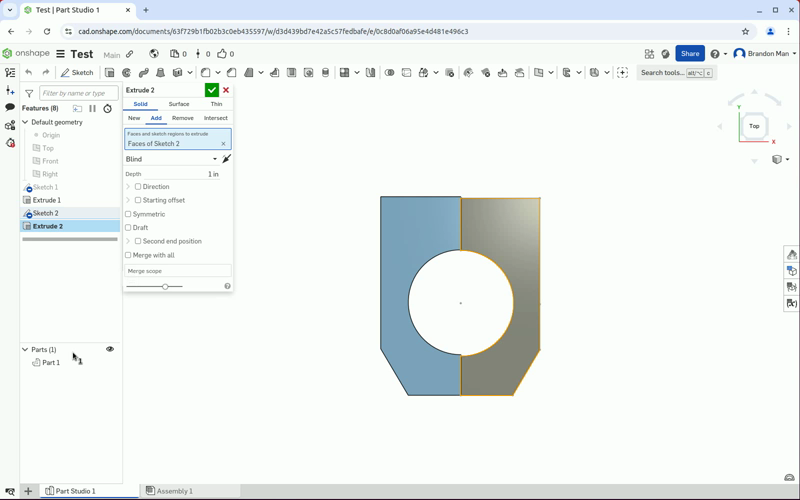
mouse_move(143, 106)
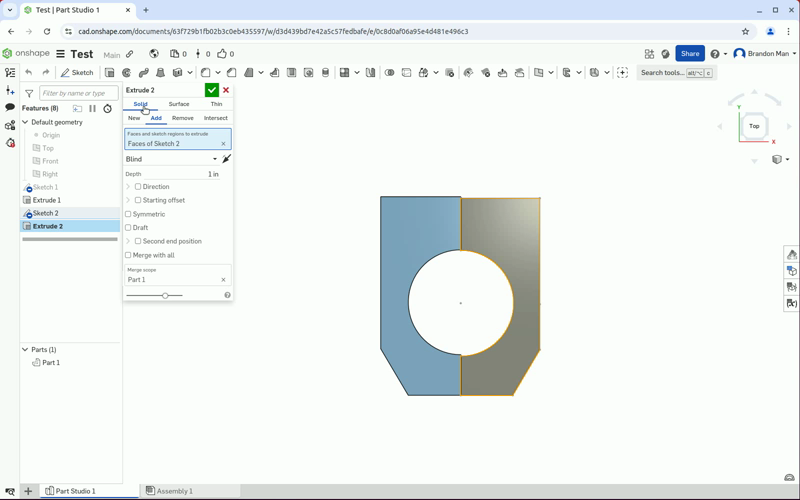
click(143, 106)
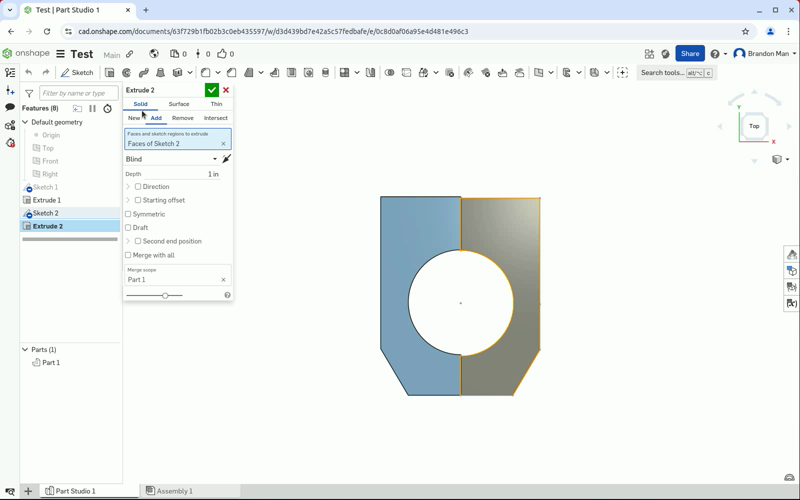
mouse_move(137, 120)
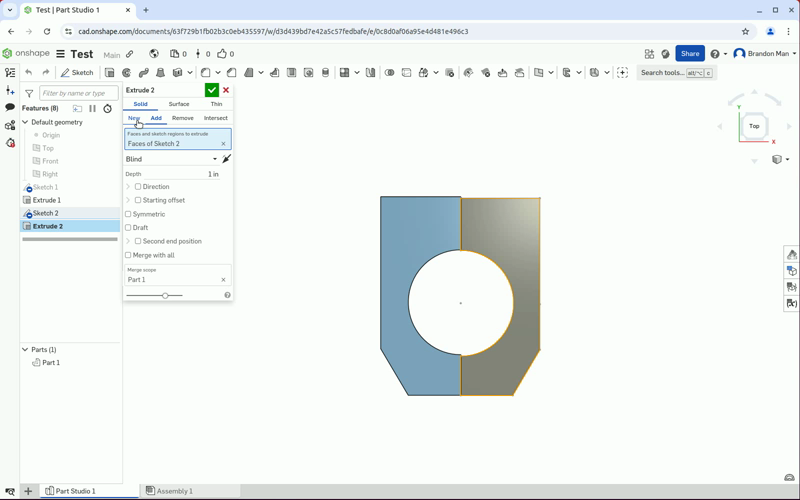
click(137, 120)
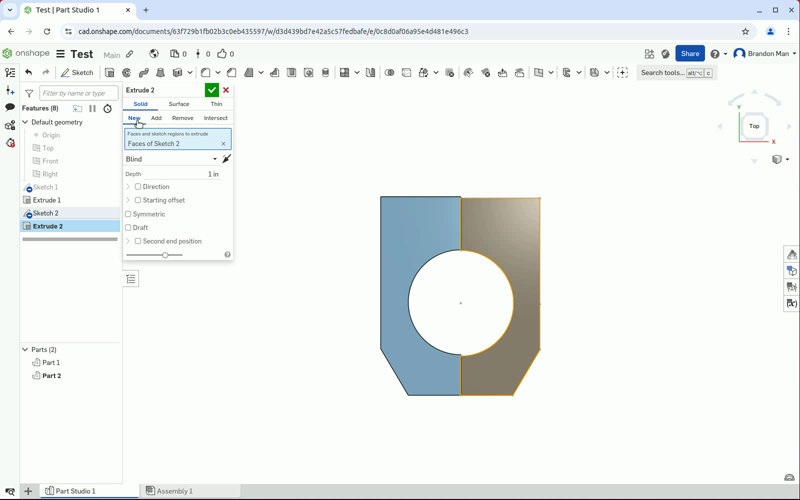
key(tab, 4)
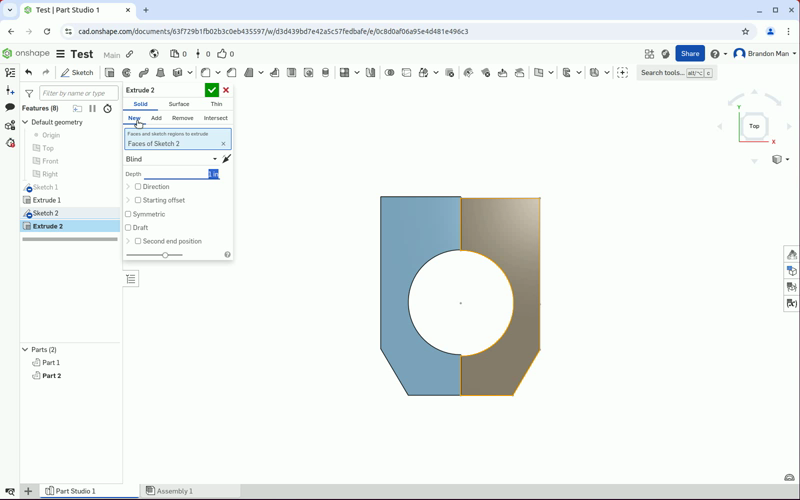
text(2.648)
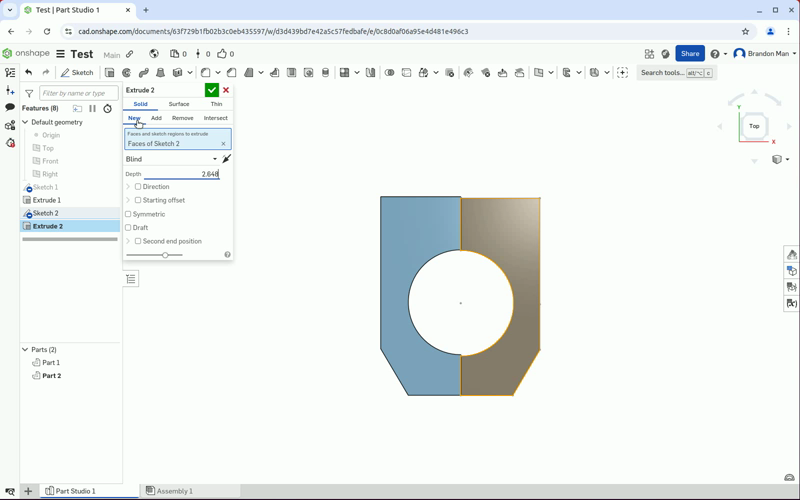
key(enter)
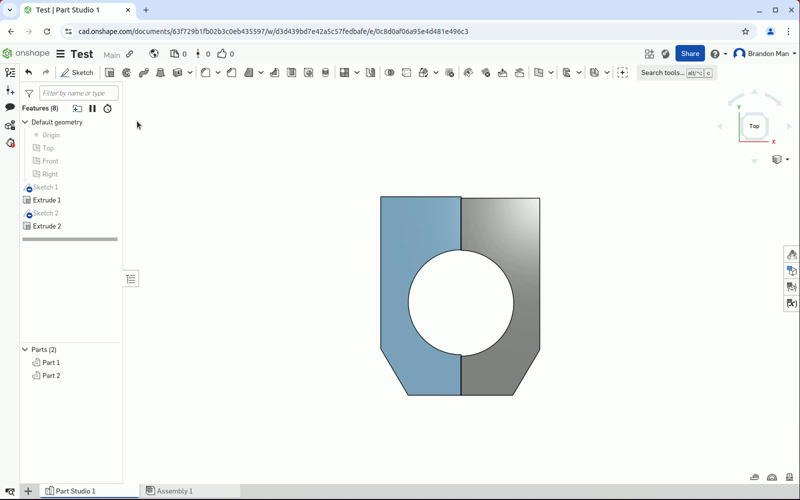
key(shift+h)
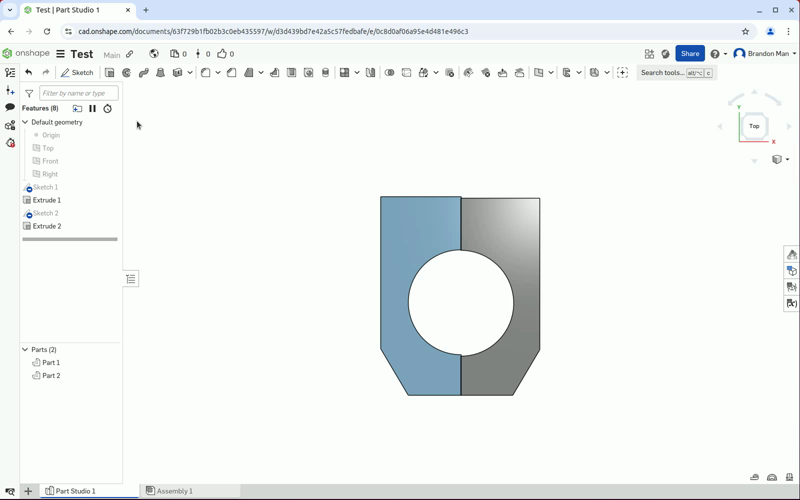
key(shift+h)
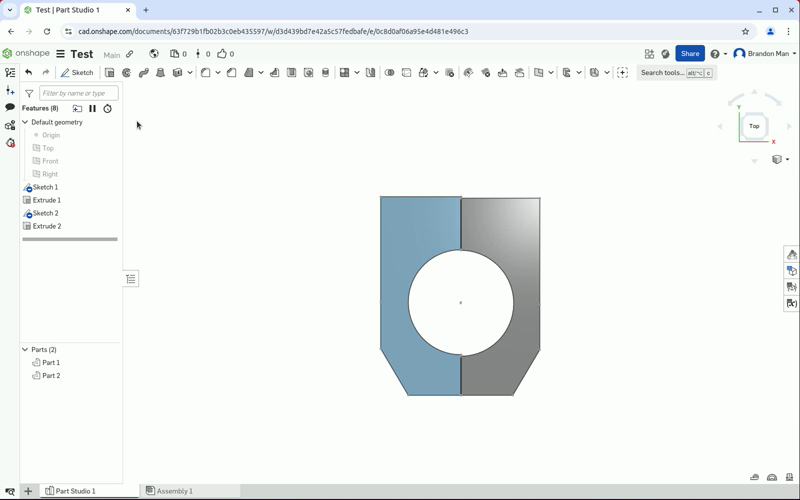
key(shift+7)
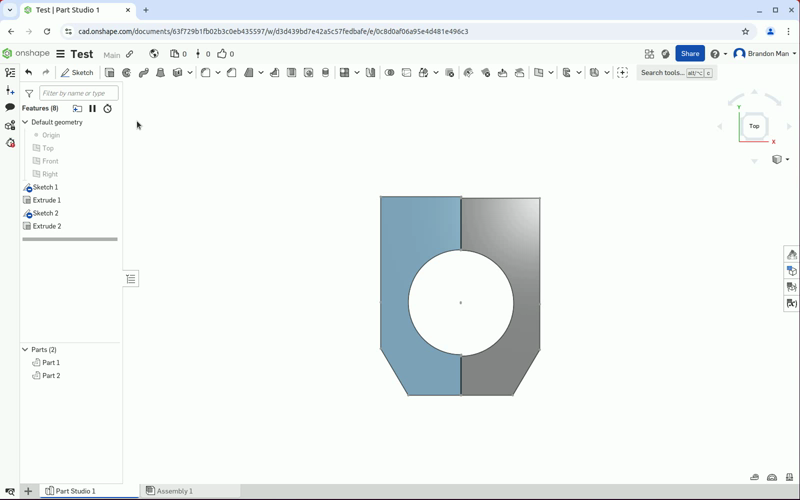
key(up, 3)
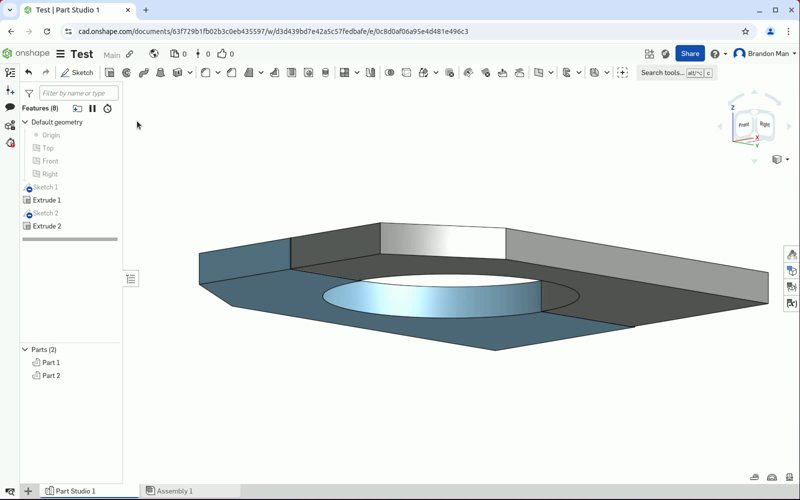
key(left, 3)
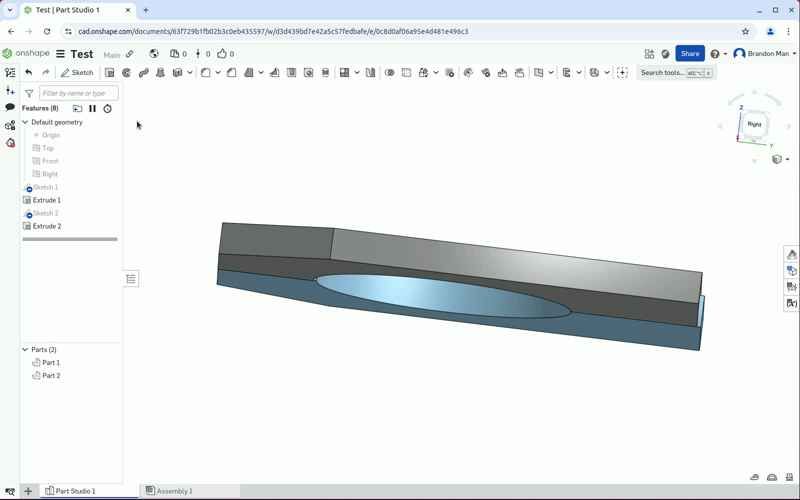
key(right, 3)
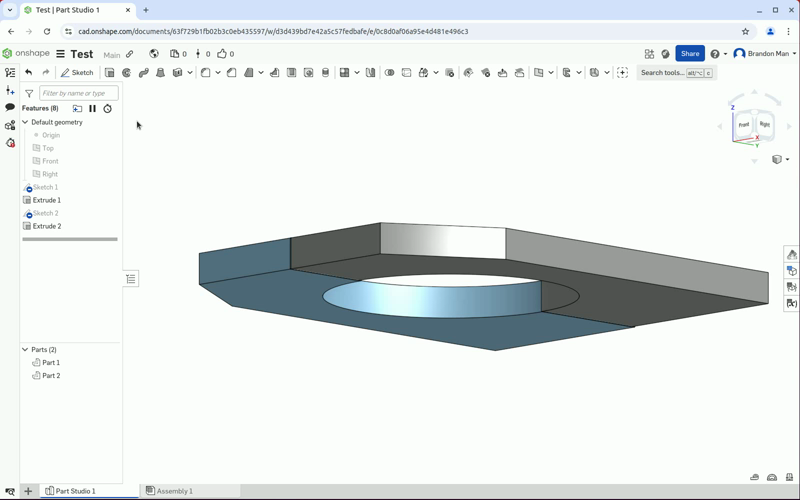
key(down, 3)
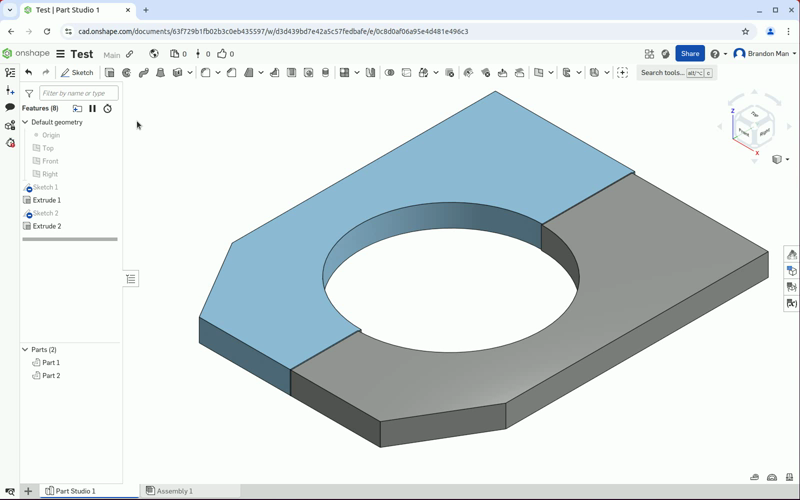
mouse_move(73, 189)
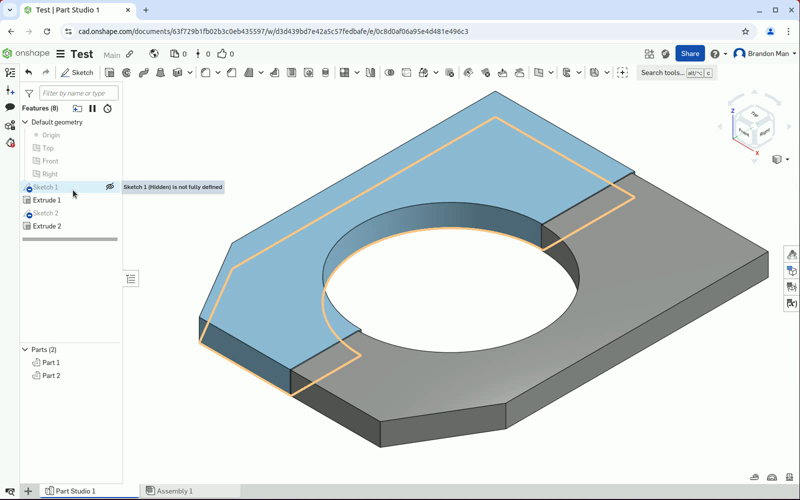
click(73, 189)